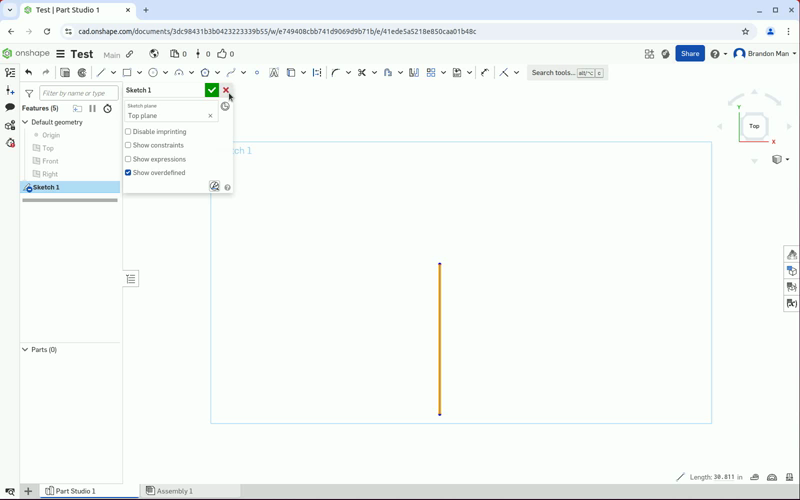
key(shift+h)
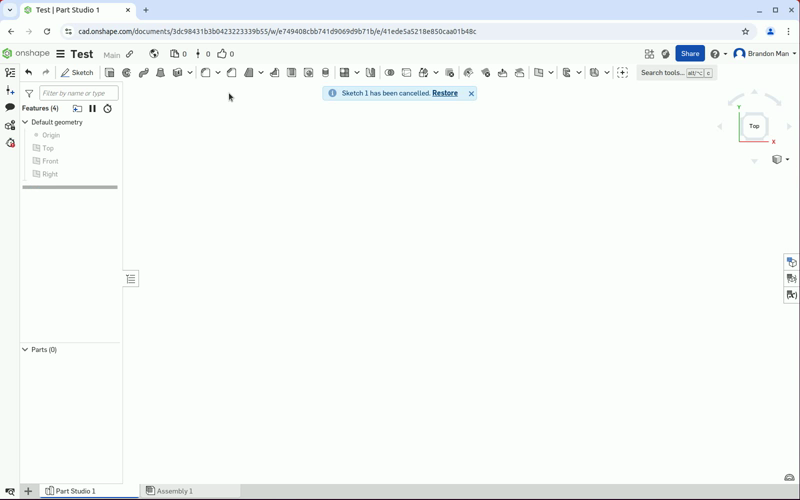
mouse_move(73, 352)
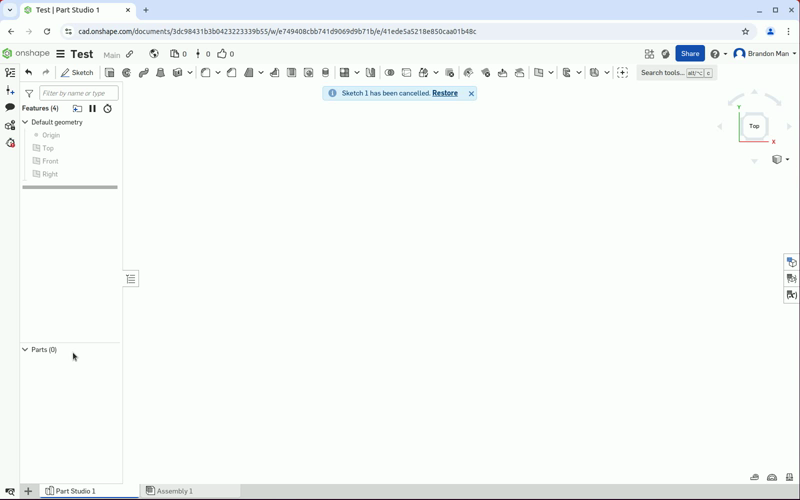
key(y)
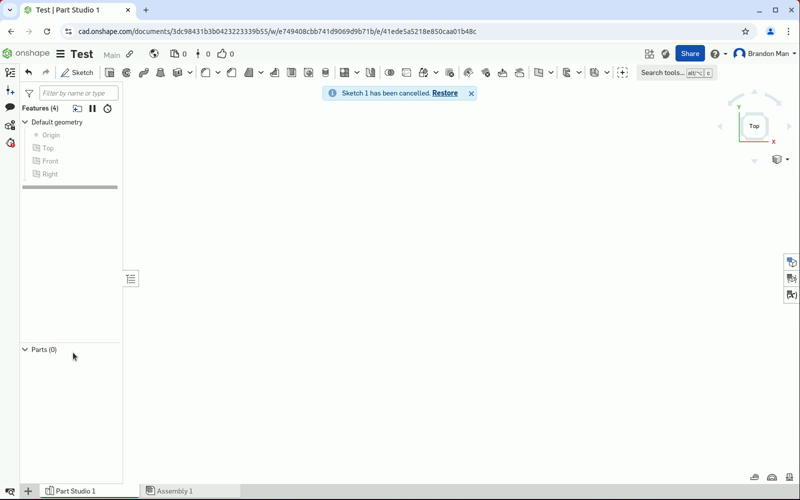
key(shift+p)
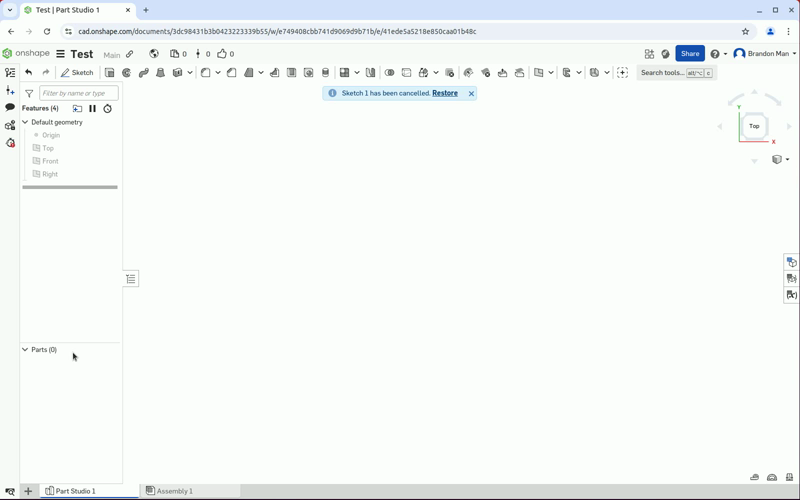
key(space)
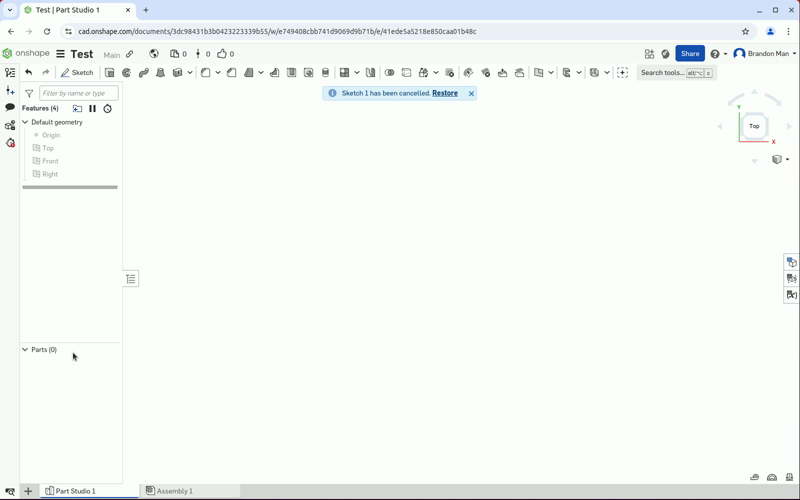
key_down(shift)
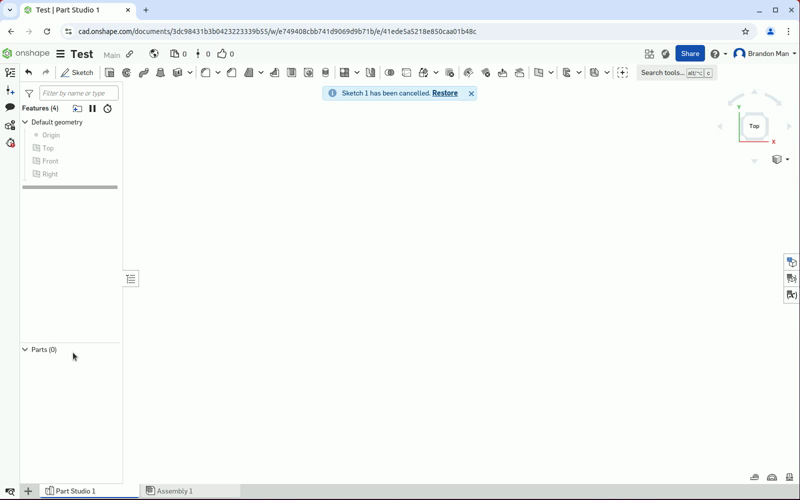
key(up)
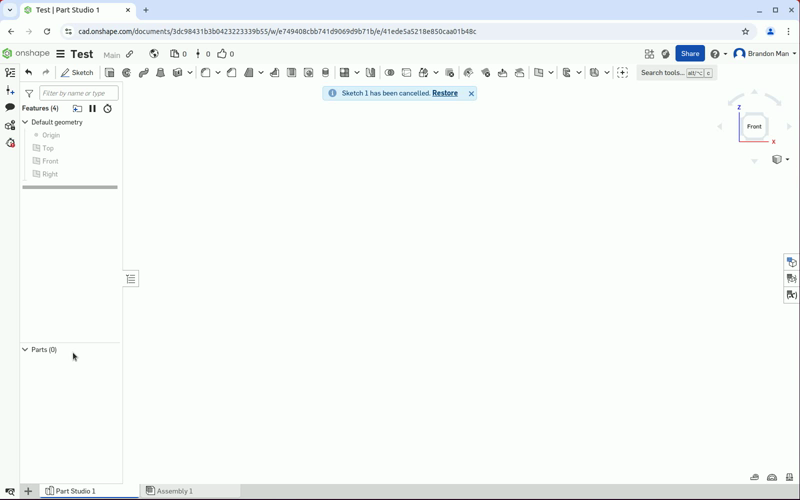
key_up(shift)
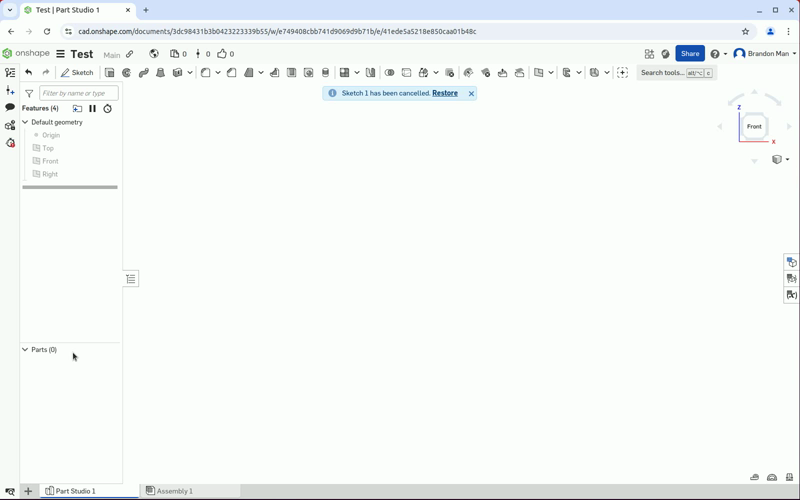
mouse_move(73, 352)
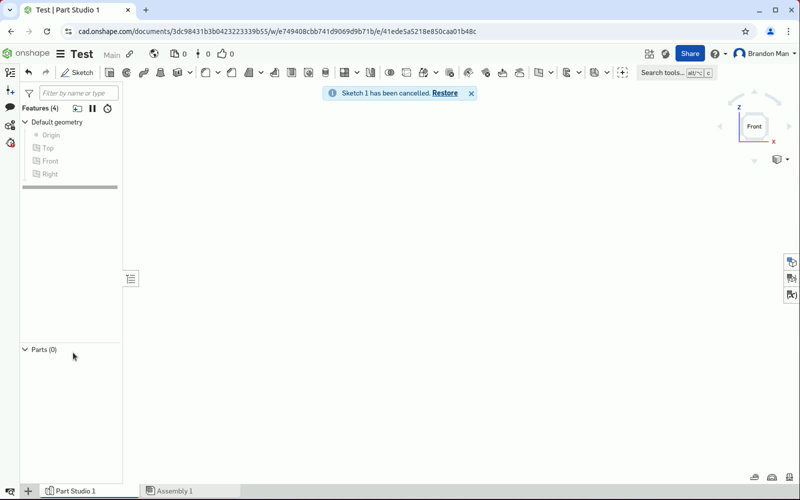
key(shift+y)
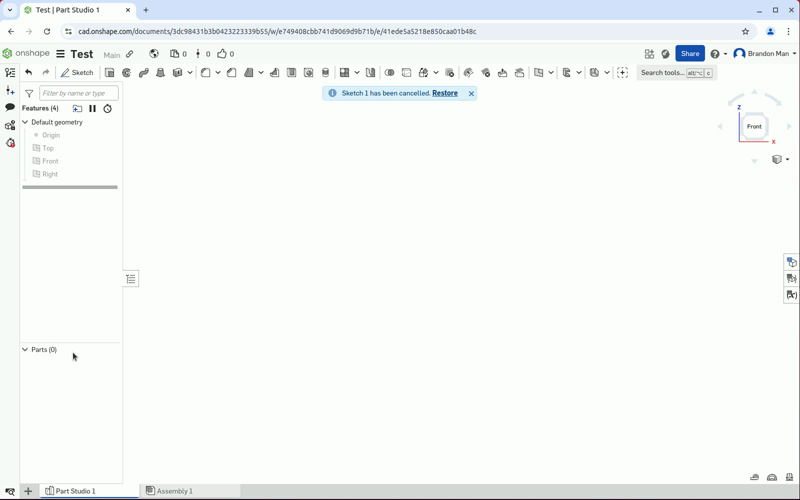
key(shift+s)
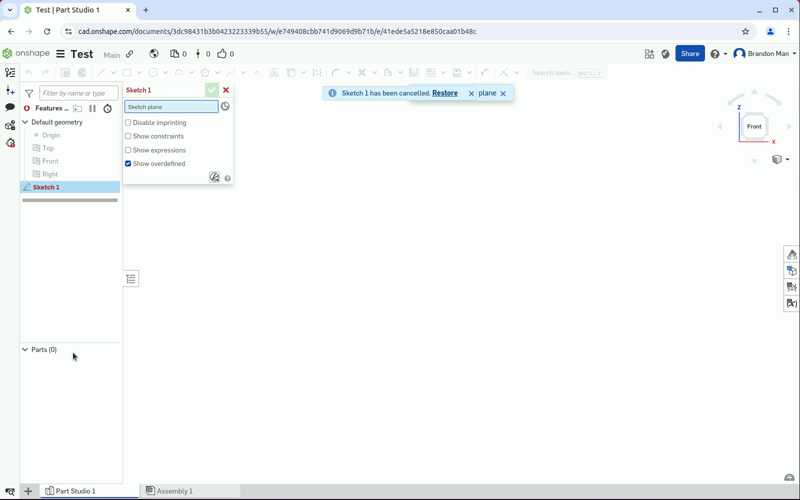
mouse_move(73, 163)
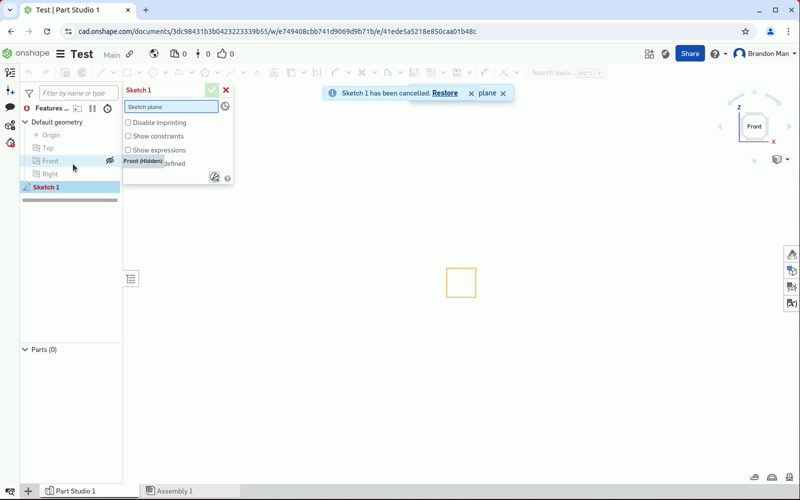
click(73, 163)
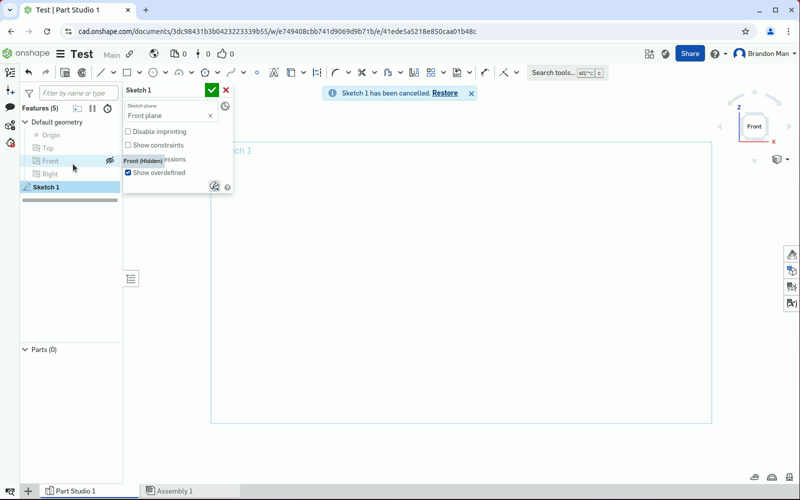
mouse_move(73, 352)
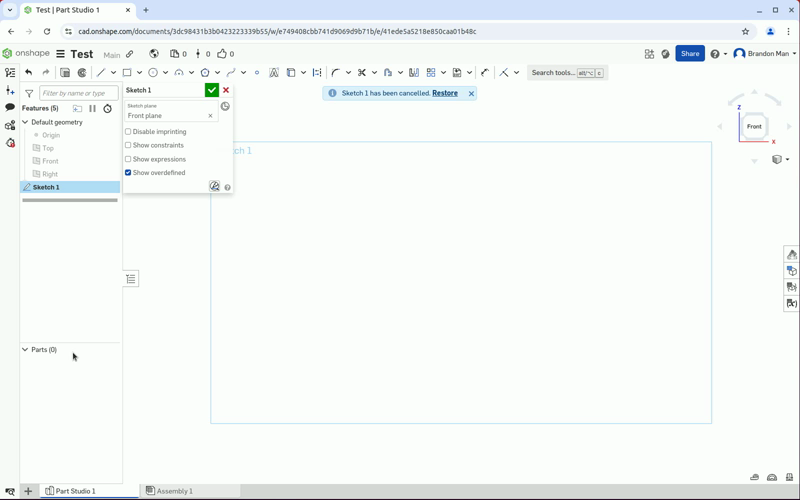
key(y)
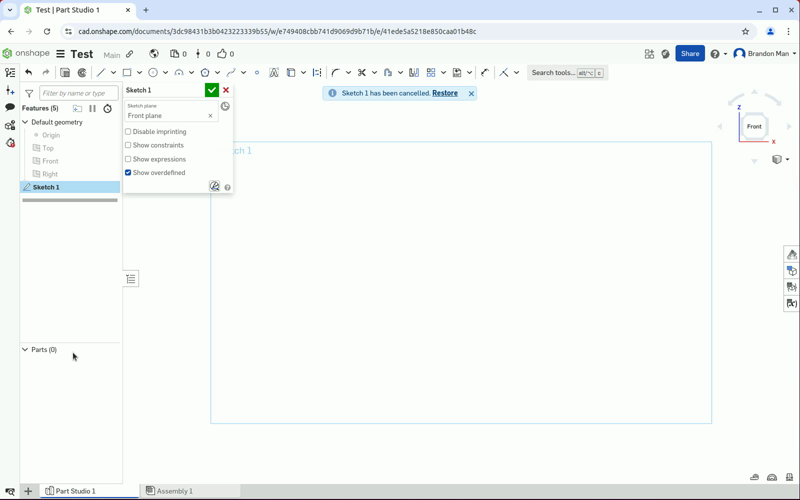
key(c)
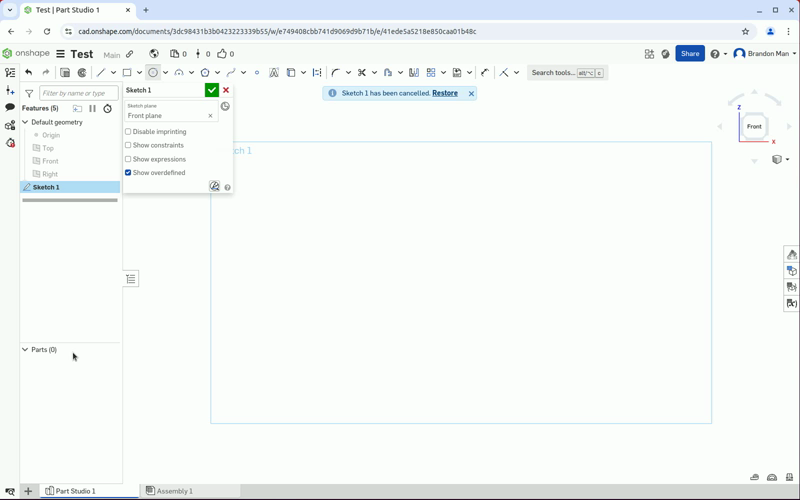
key_down(shift)
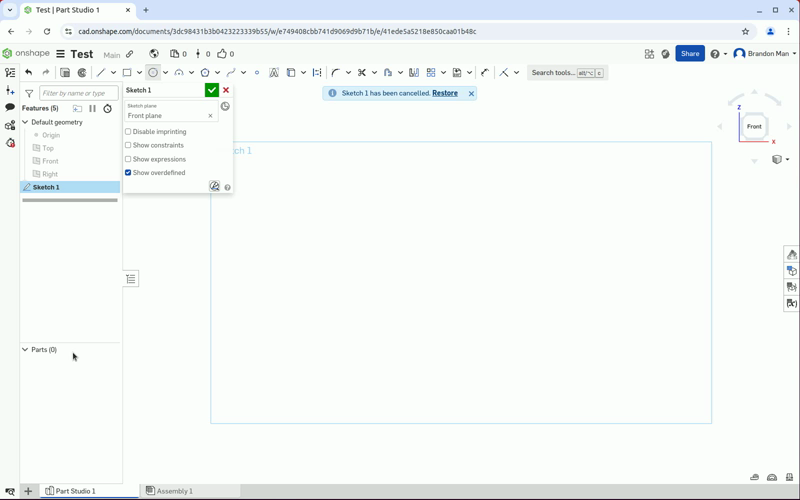
mouse_move(460, 282)
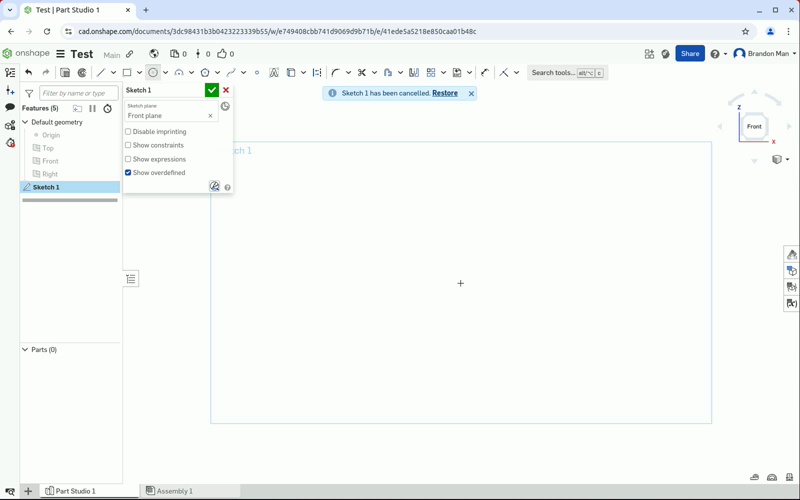
click(460, 282)
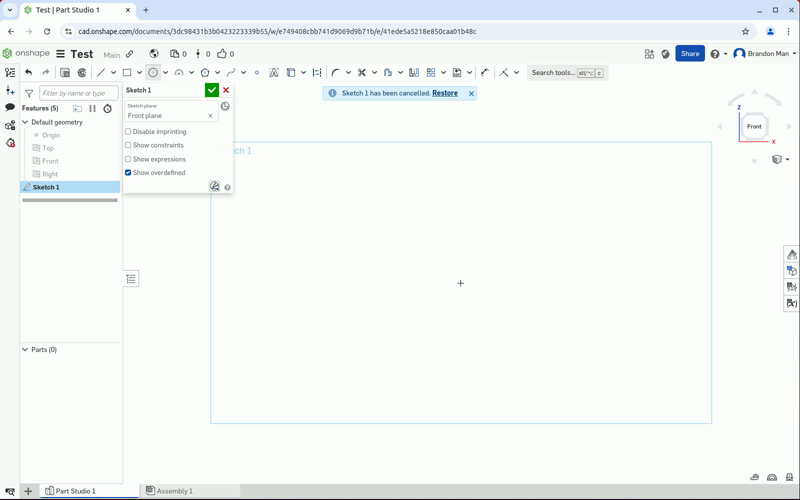
key_up(shift)
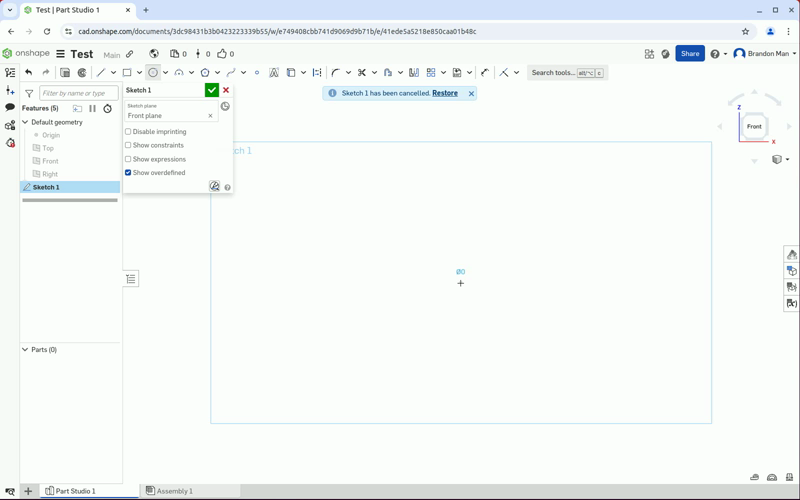
mouse_move(511, 282)
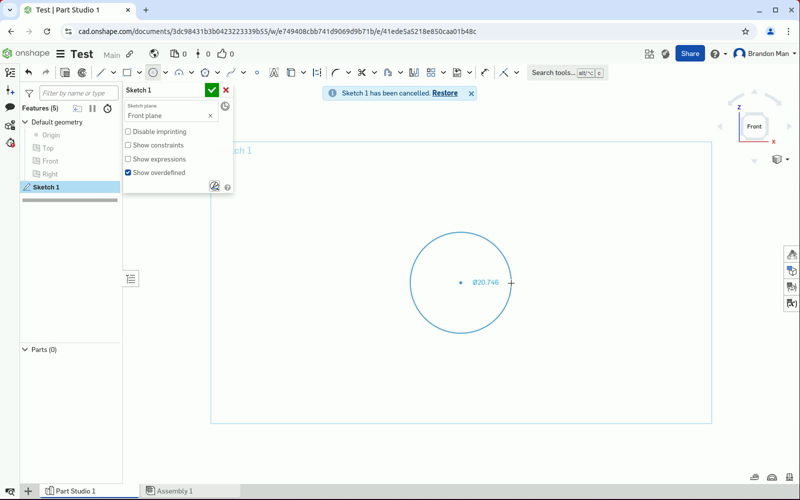
click(511, 282)
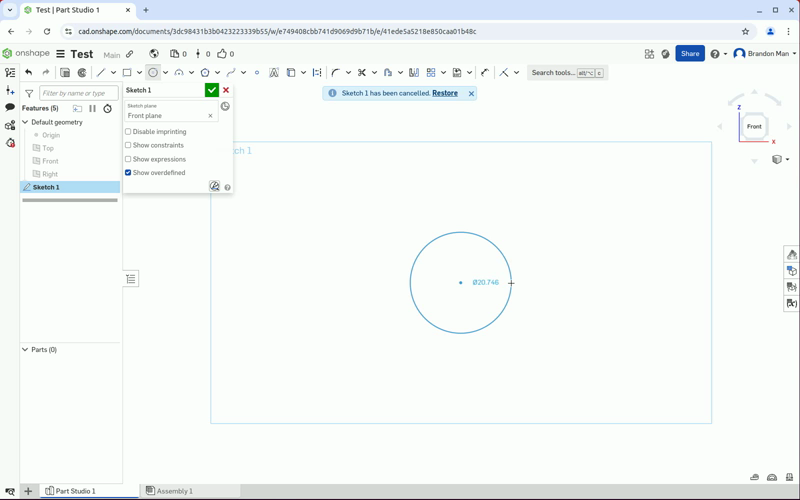
key(esc)
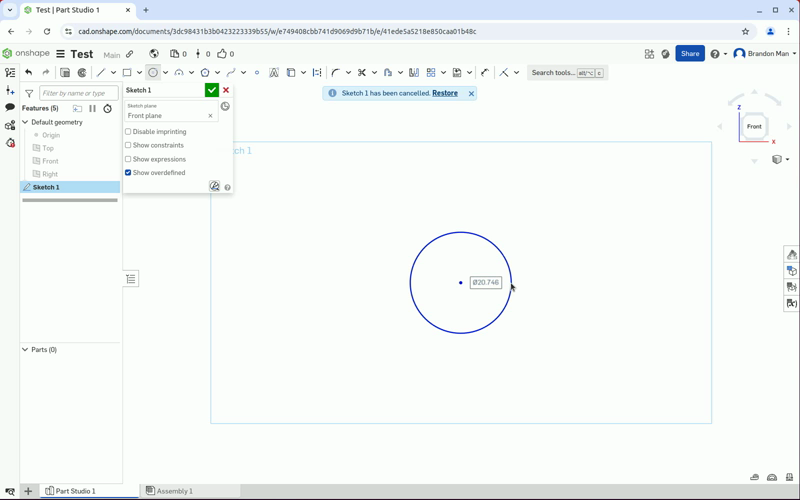
mouse_move(494, 297)
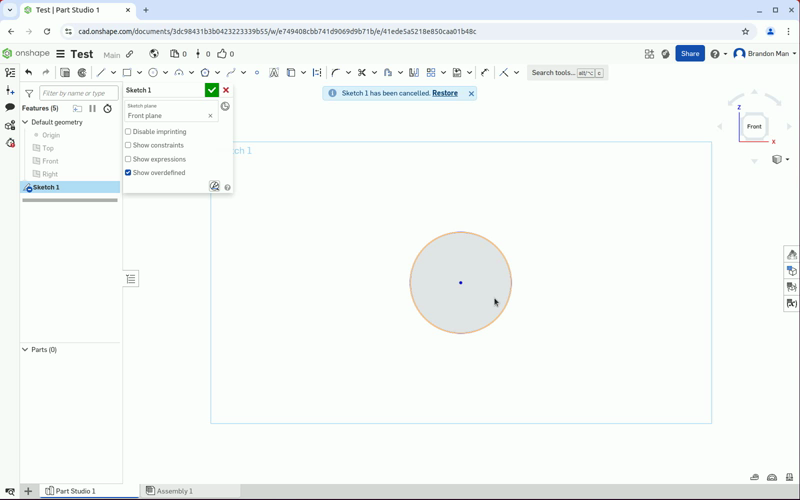
click(494, 297)
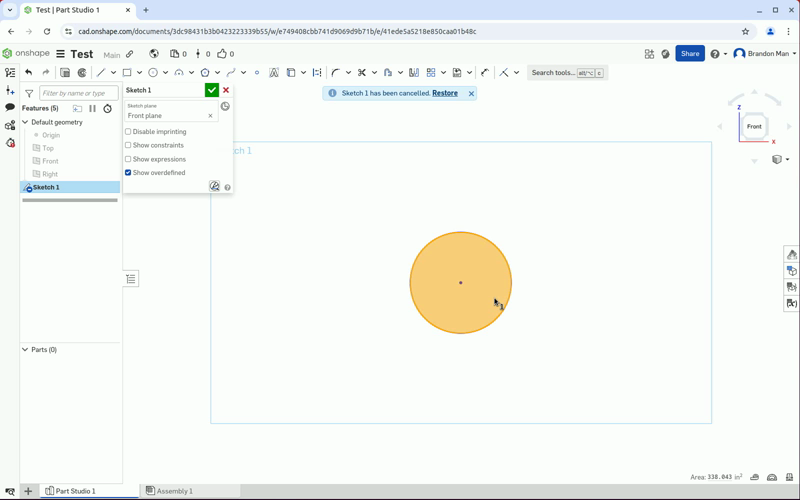
mouse_move(73, 352)
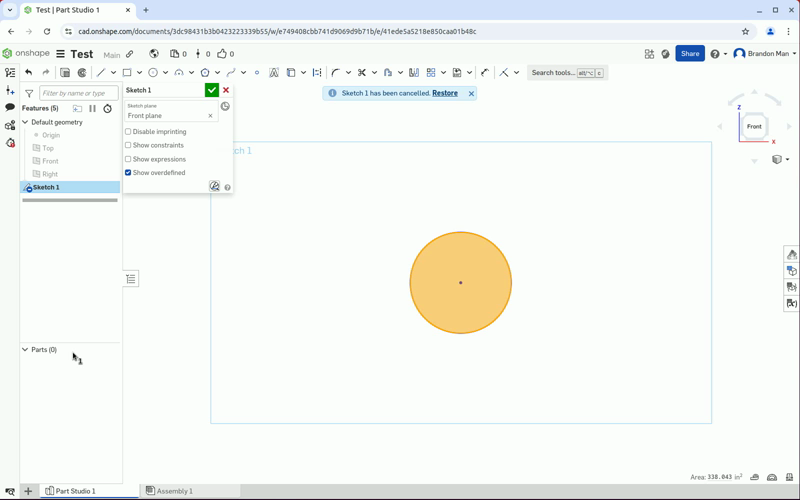
key(shift+y)
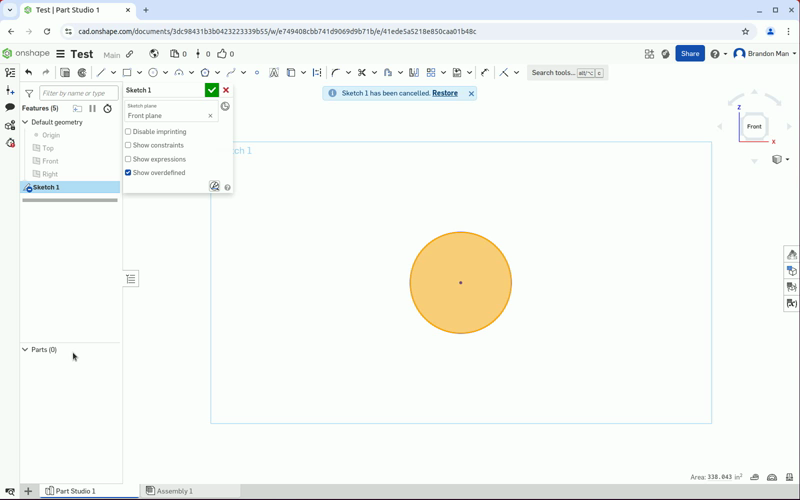
key(shift+e)
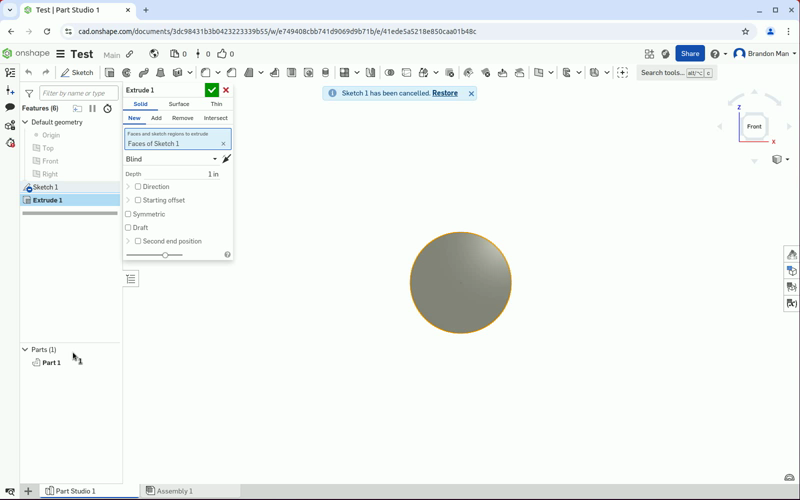
mouse_move(143, 106)
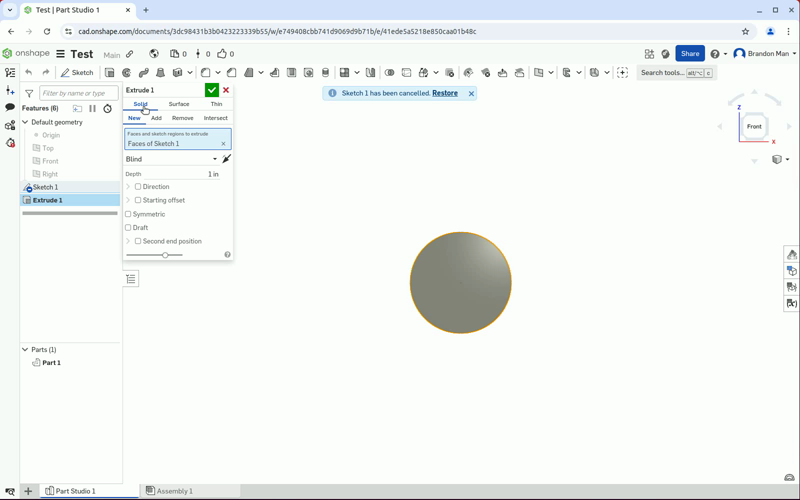
click(143, 106)
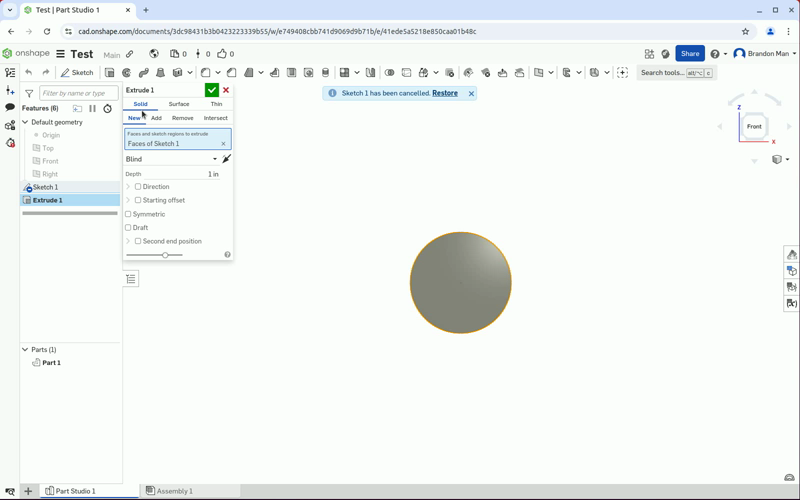
mouse_move(137, 120)
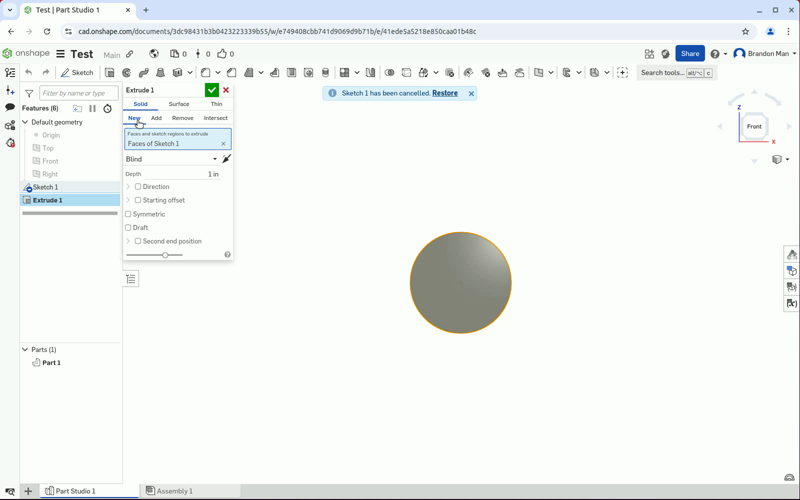
click(137, 120)
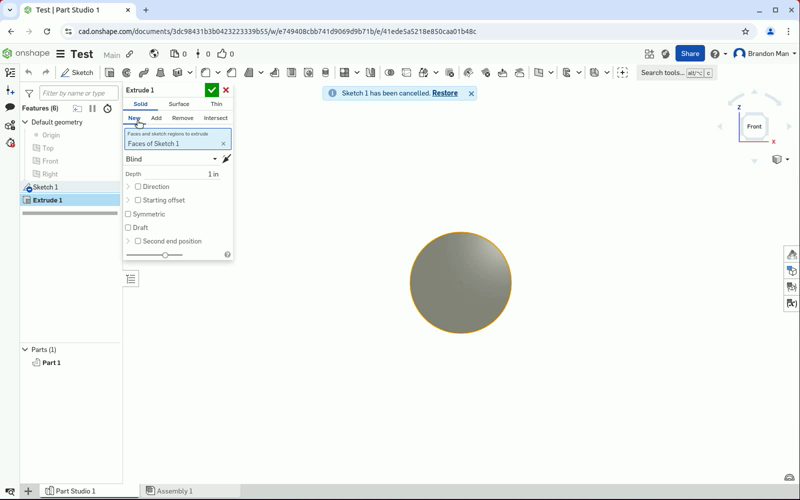
key(tab, 4)
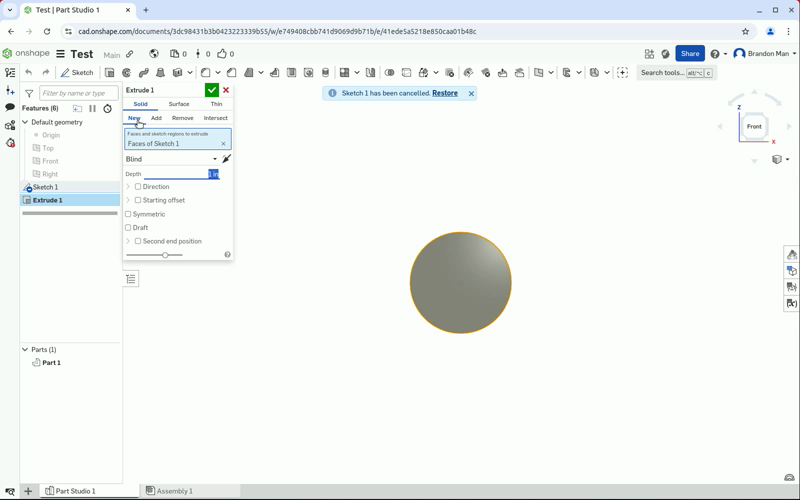
text(23.108)
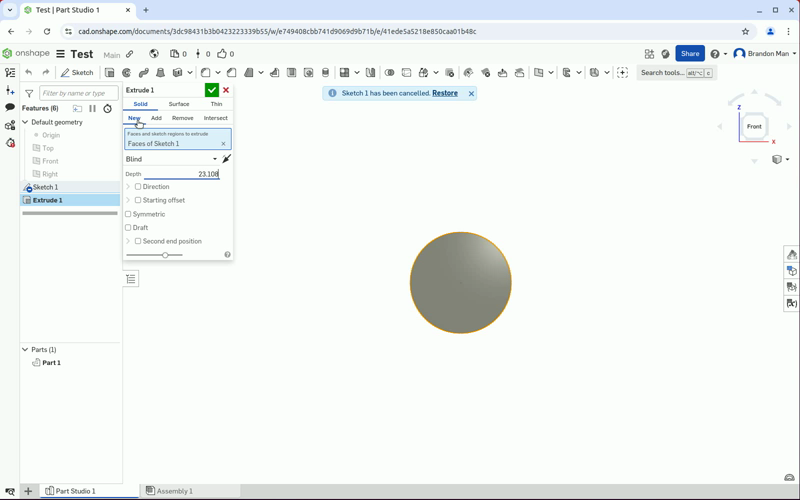
key(enter)
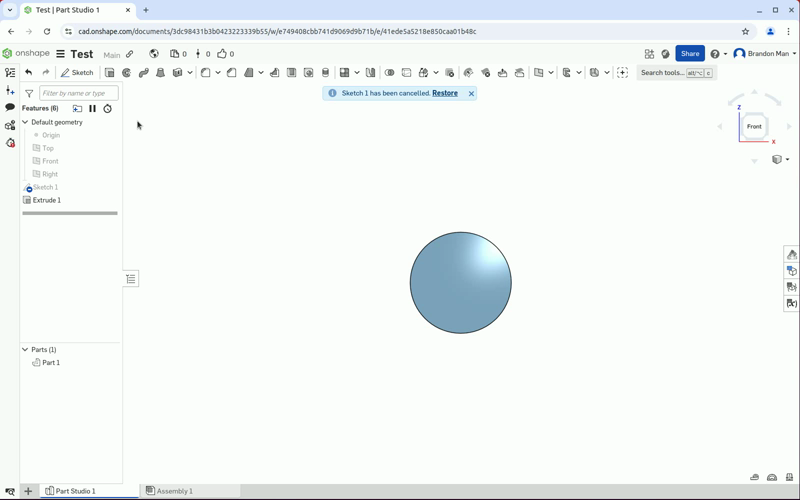
key(shift+h)
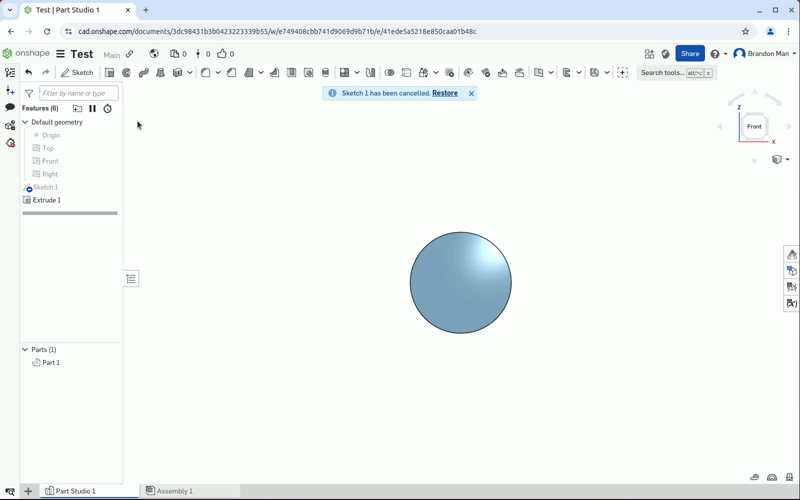
key(shift+h)
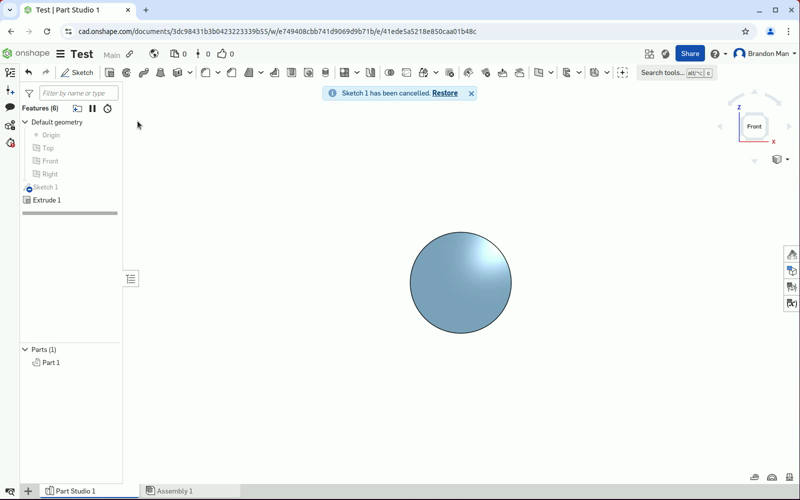
mouse_move(73, 189)
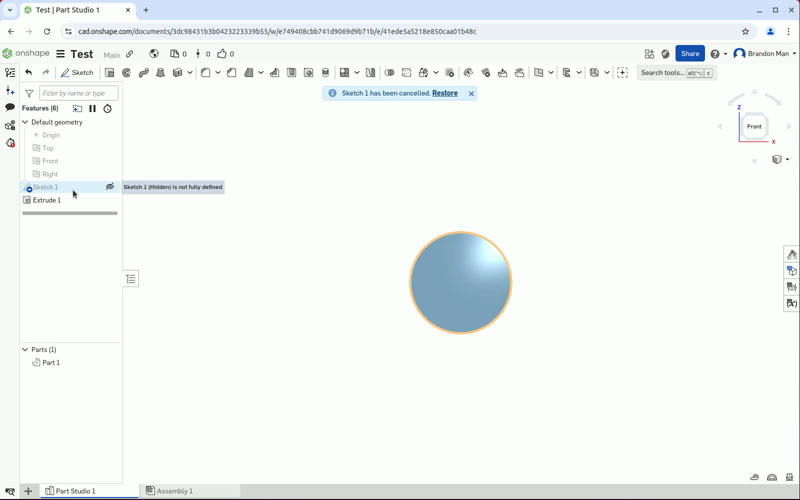
click(73, 189)
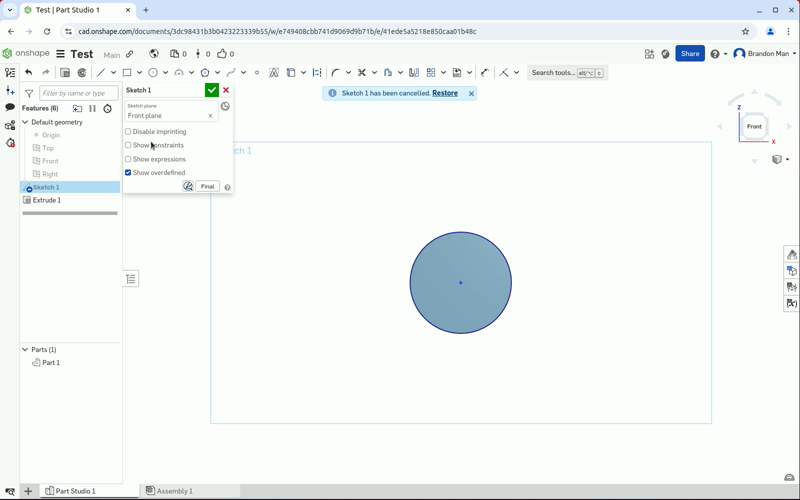
mouse_move(229, 92)
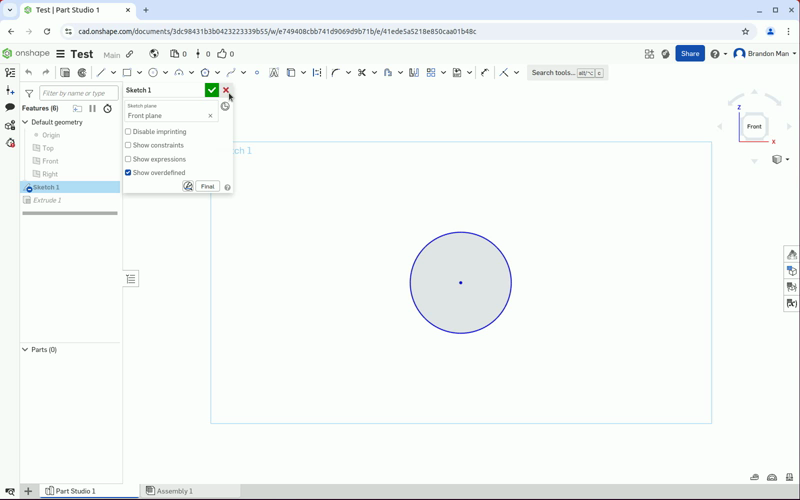
click(229, 92)
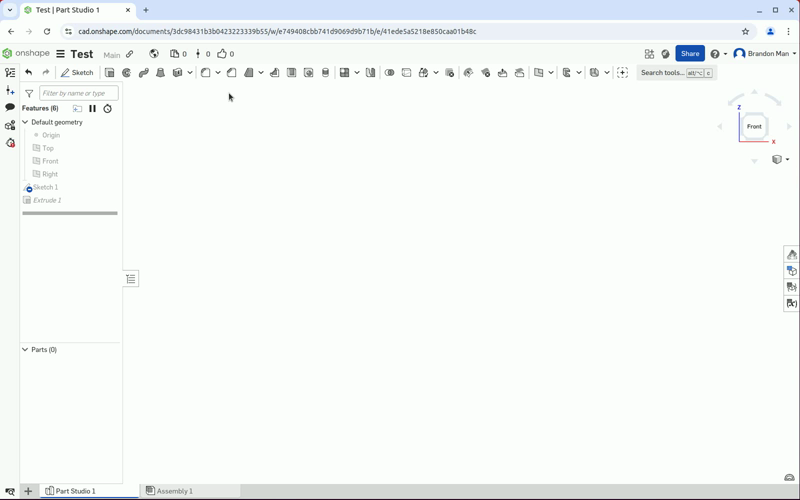
mouse_move(541, 75)
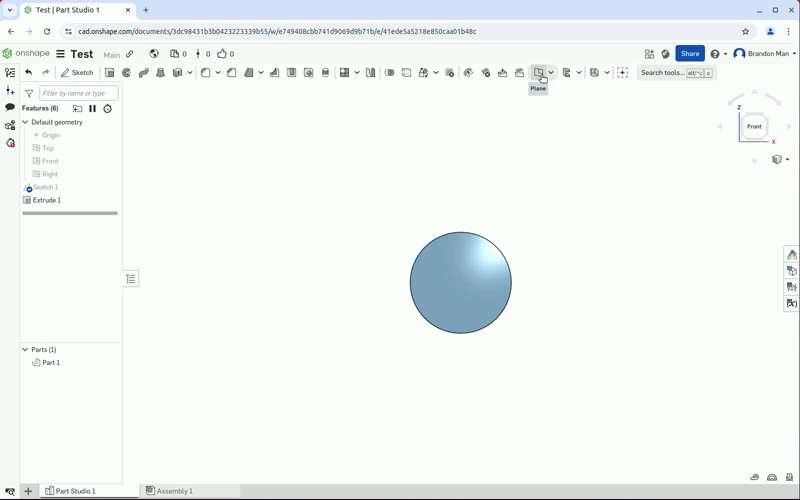
click(541, 75)
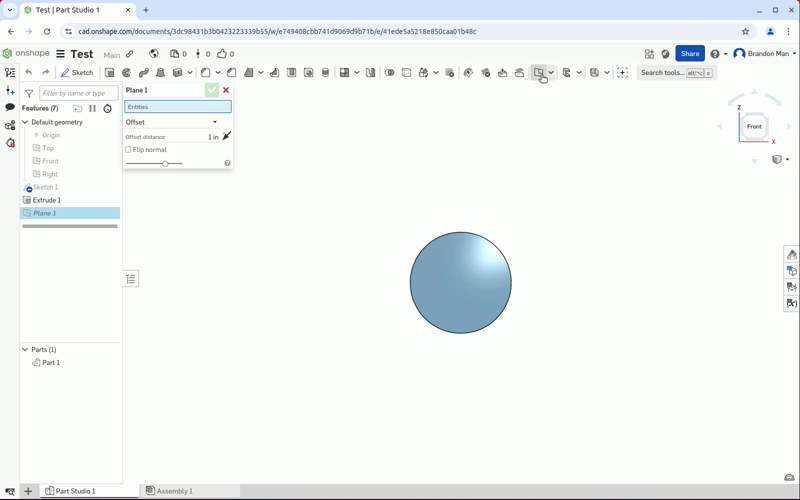
mouse_move(73, 163)
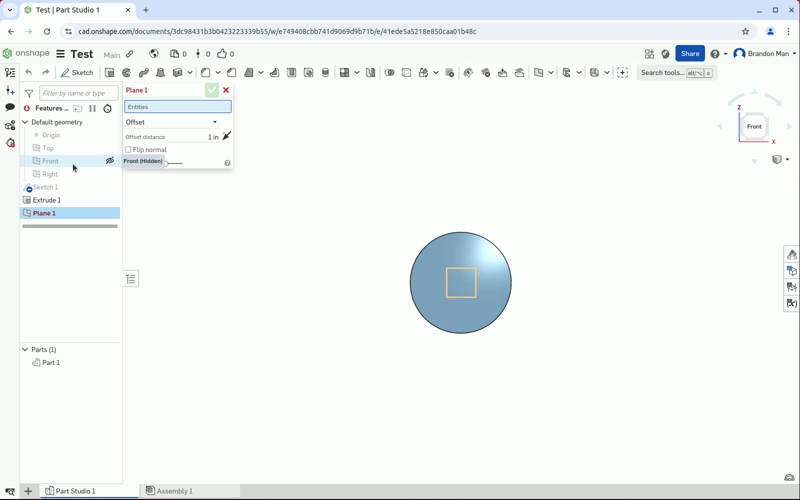
click(73, 163)
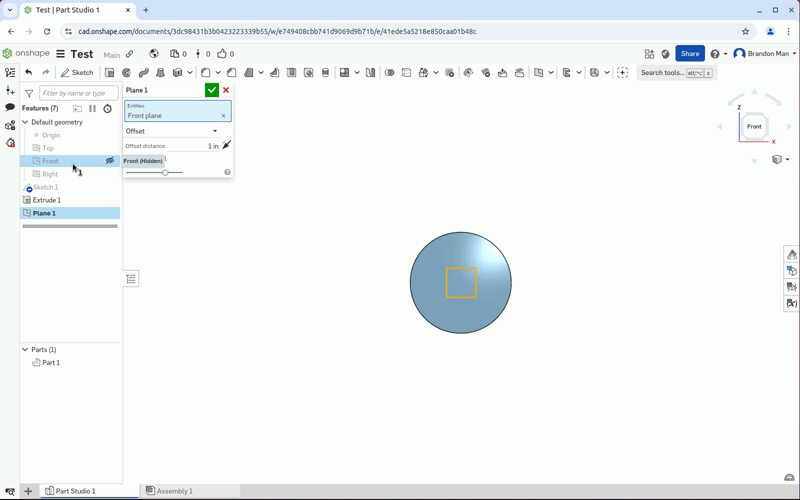
key(tab, 2)
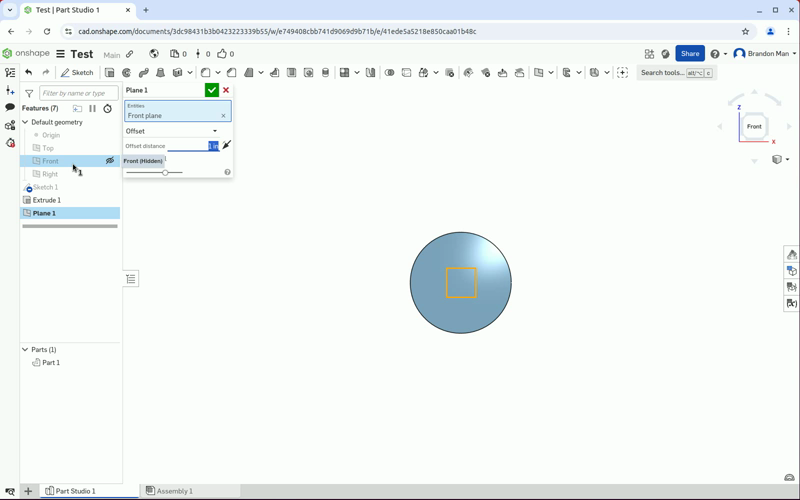
text(23.108)
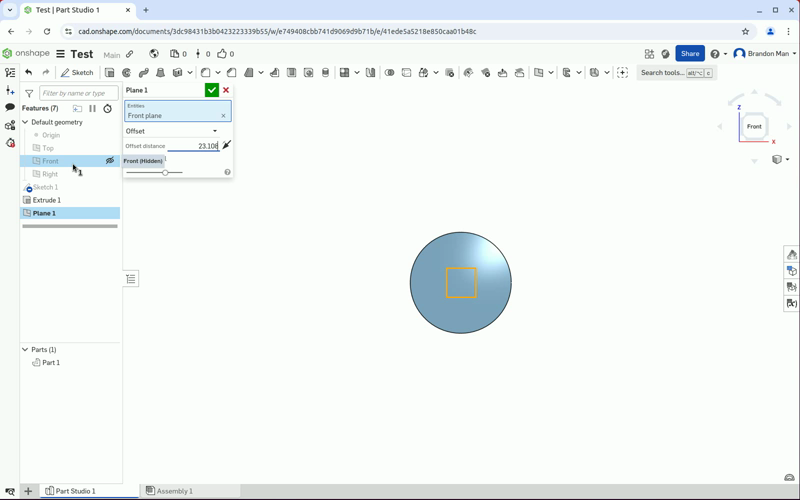
key(enter, 2)
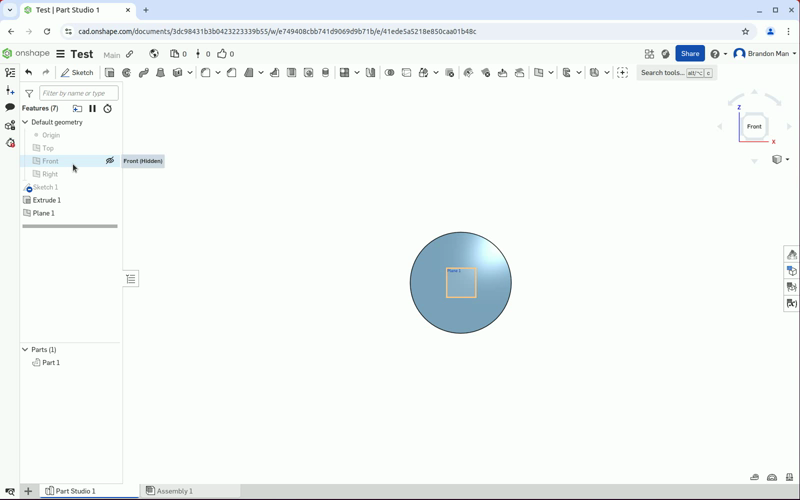
key(shift+s)
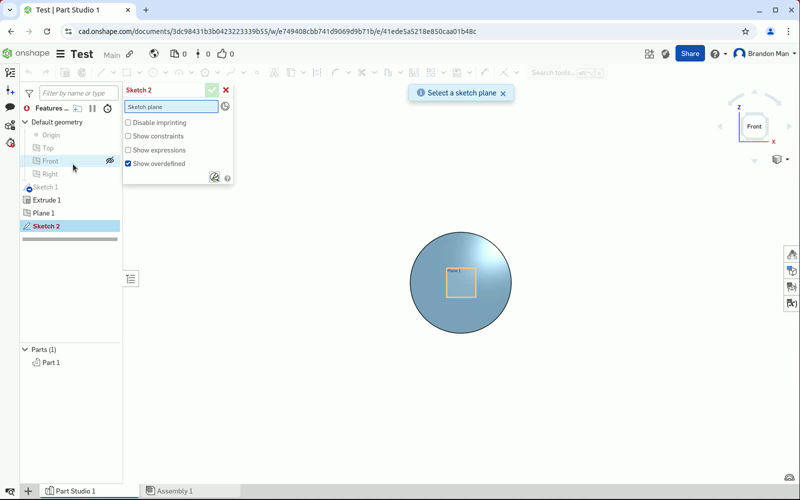
mouse_move(73, 215)
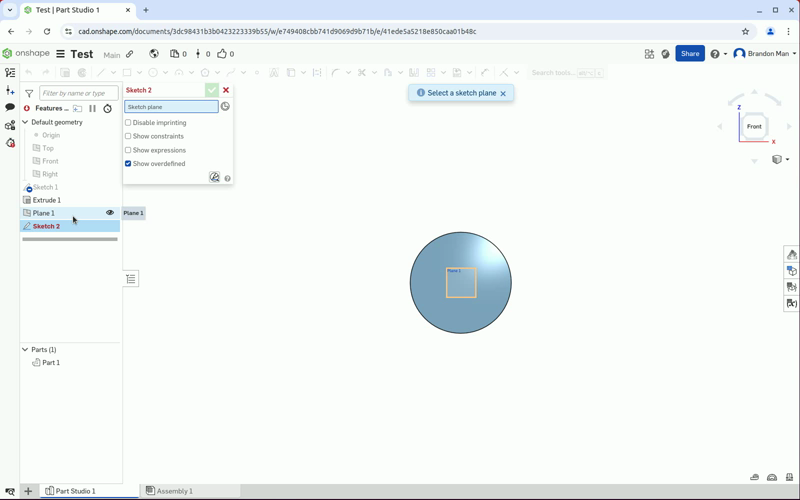
click(73, 215)
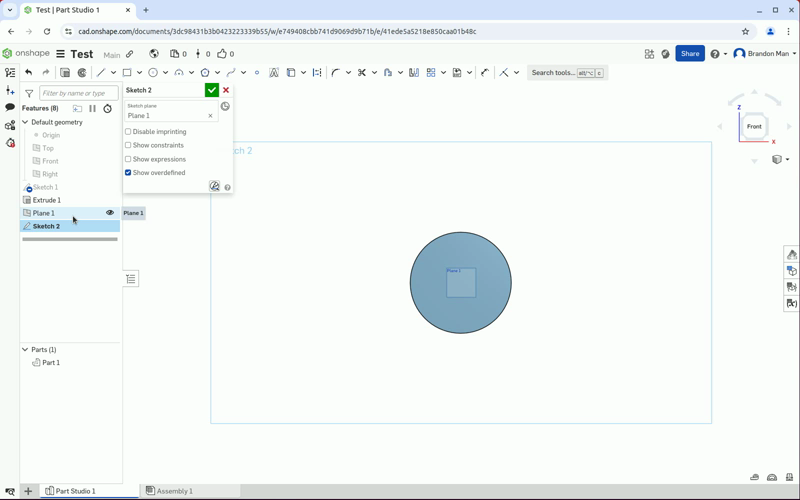
mouse_move(73, 352)
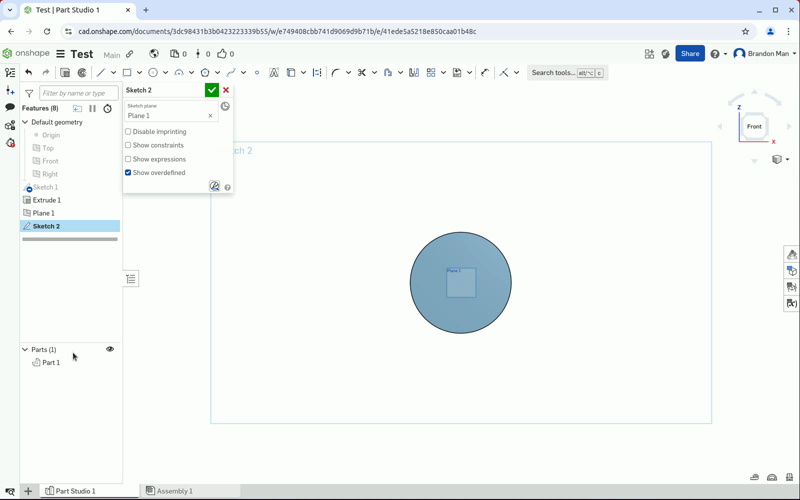
key(y)
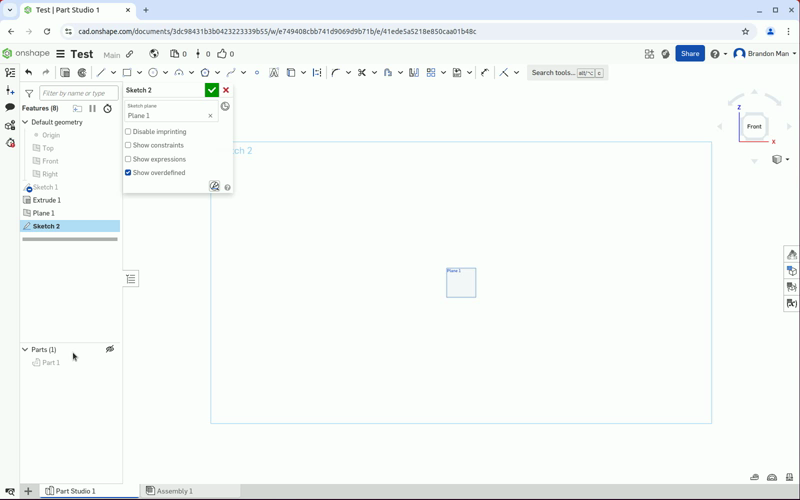
key(a)
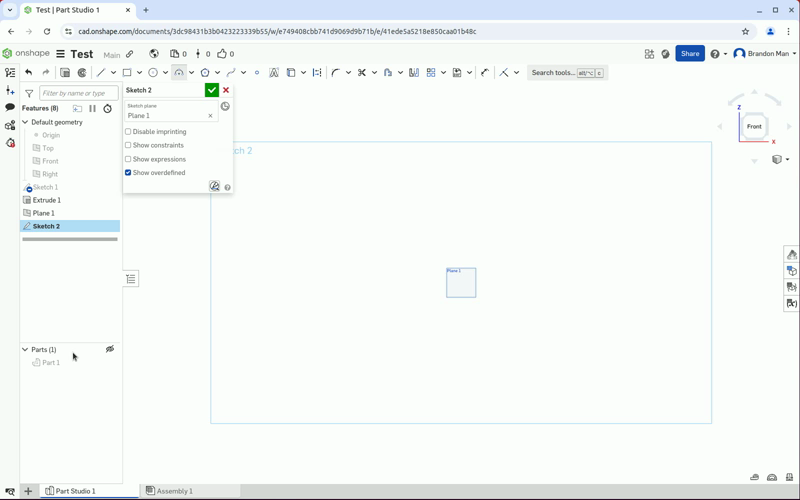
key_down(shift)
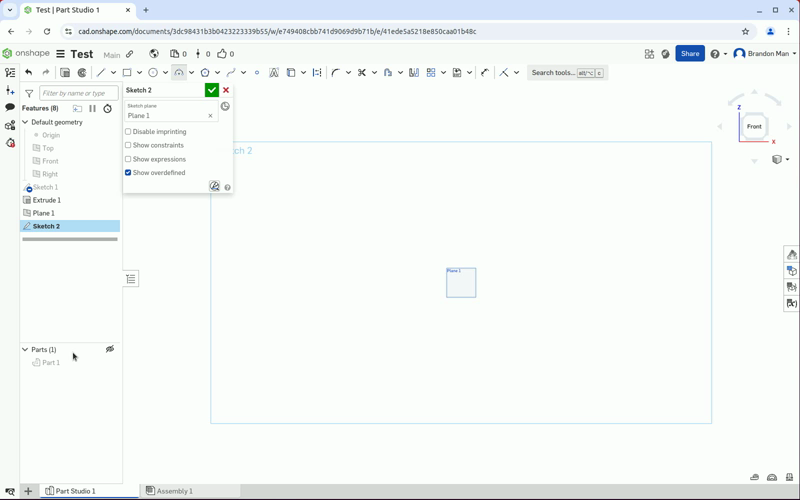
mouse_move(436, 326)
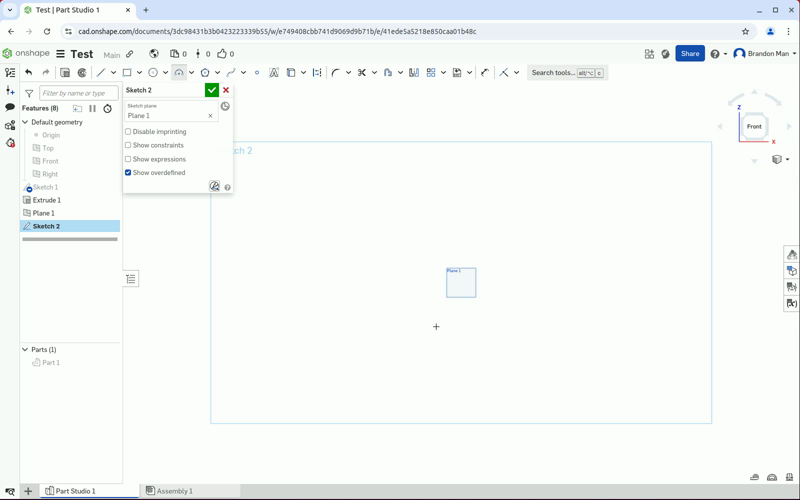
click(436, 326)
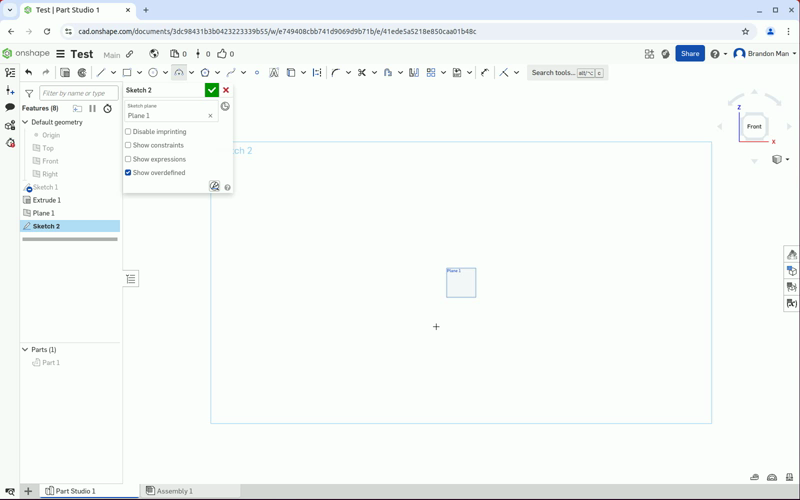
key_up(shift)
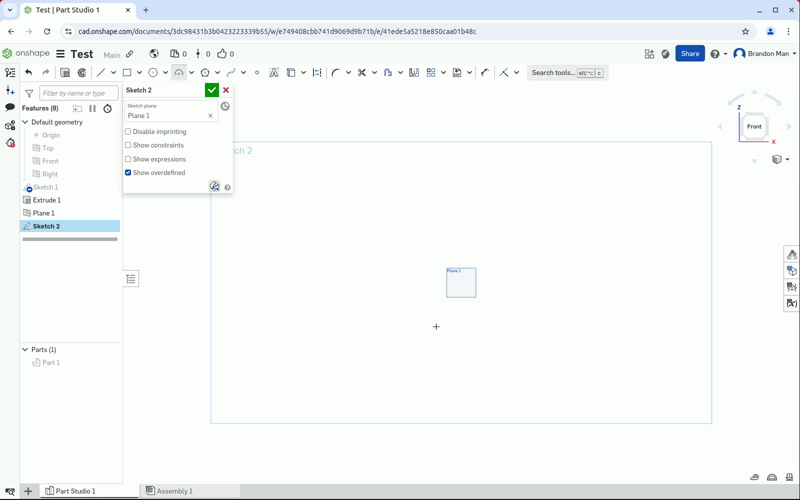
key_down(shift)
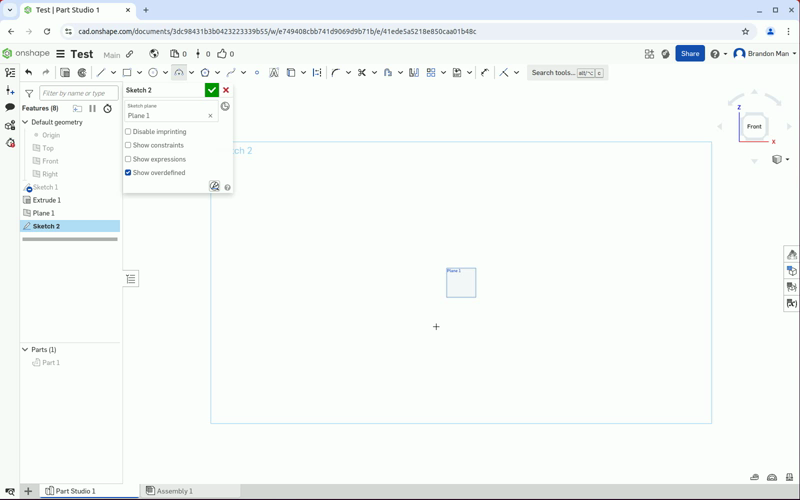
mouse_move(486, 326)
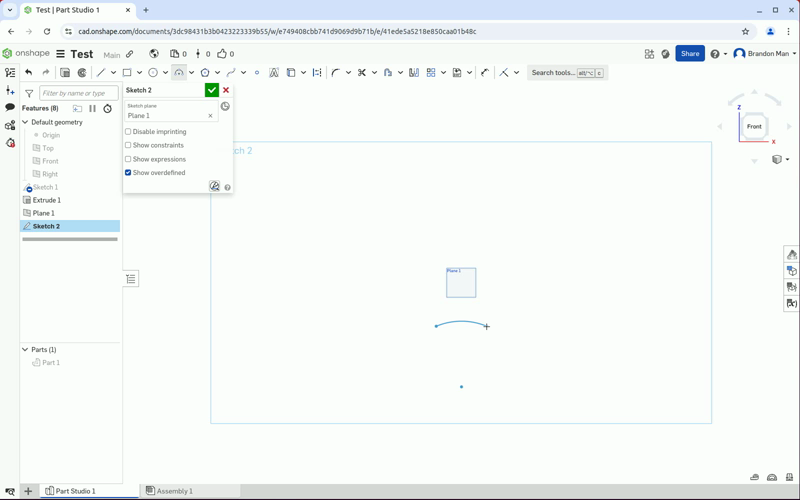
click(486, 326)
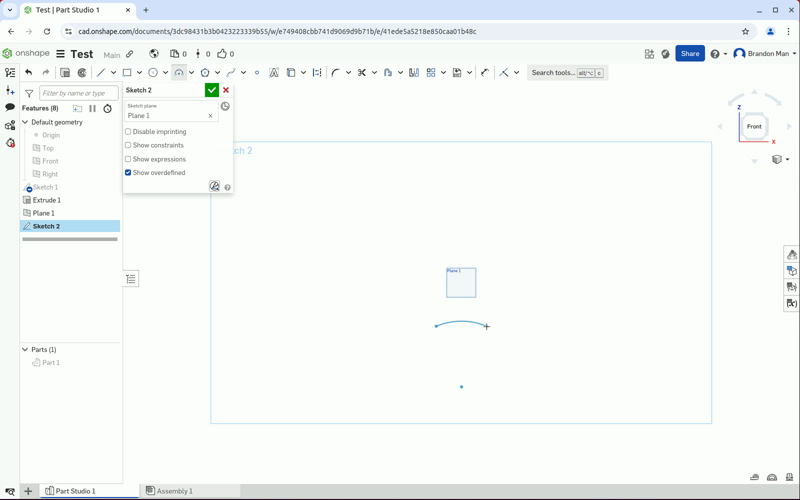
mouse_move(461, 333)
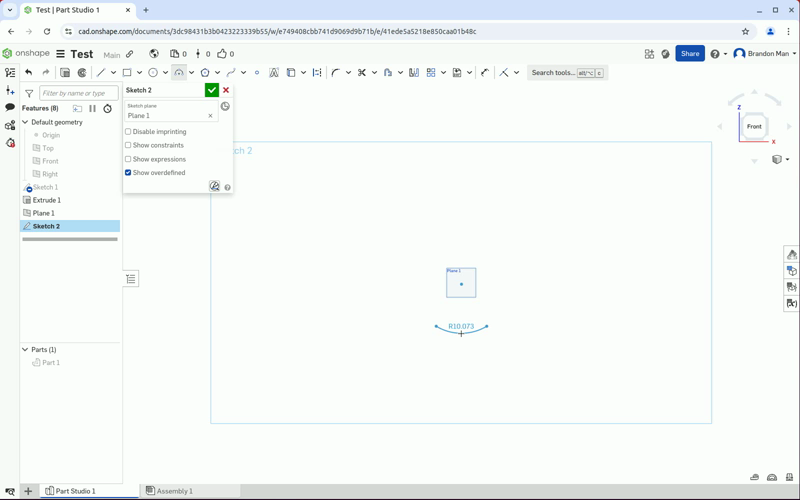
click(461, 333)
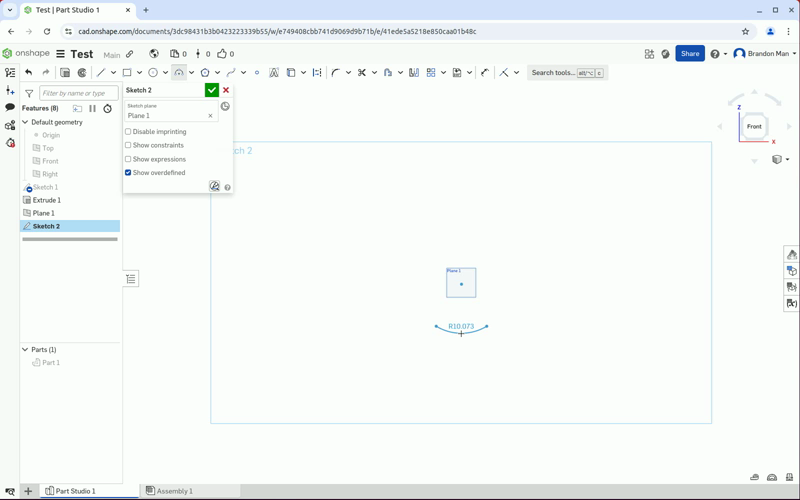
key_up(shift)
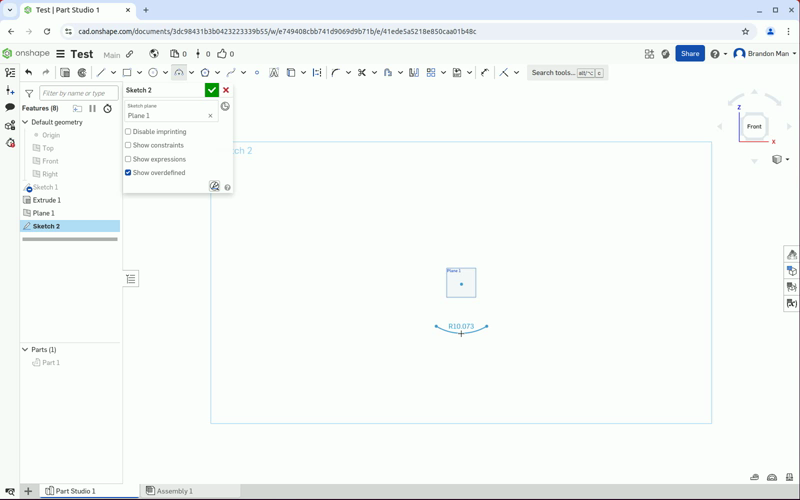
key(esc)
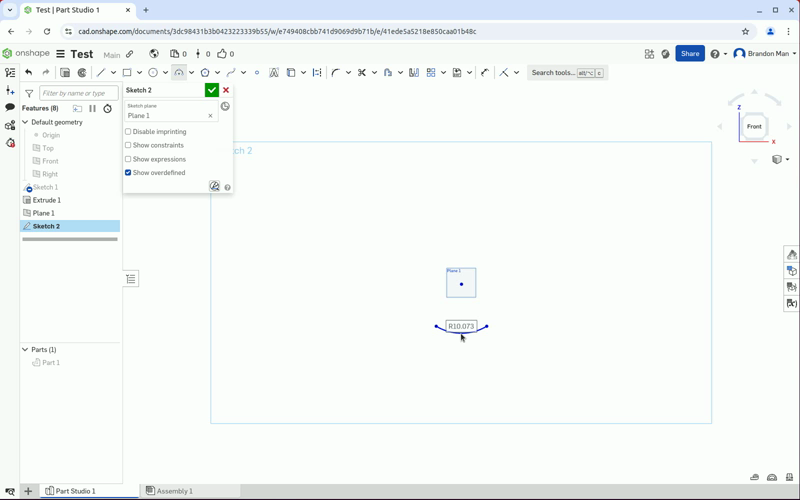
key(l)
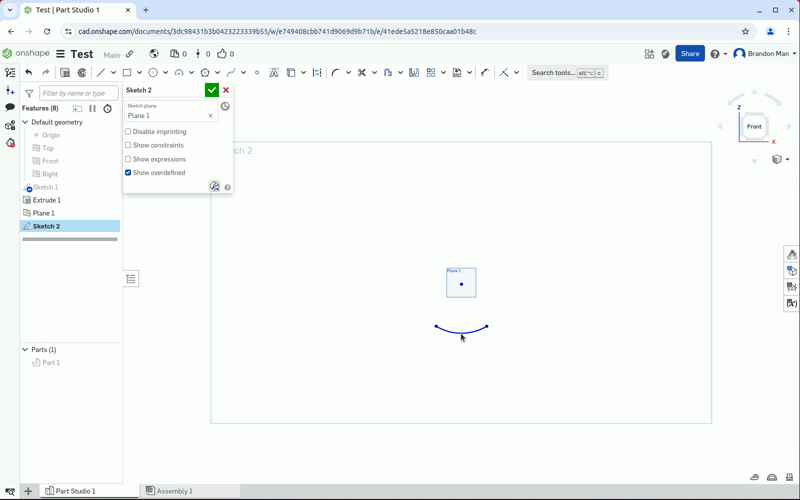
mouse_move(486, 326)
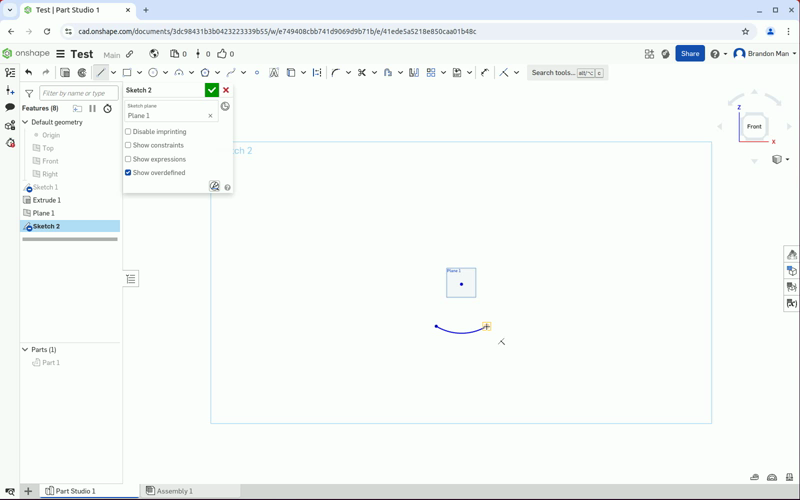
click(486, 326)
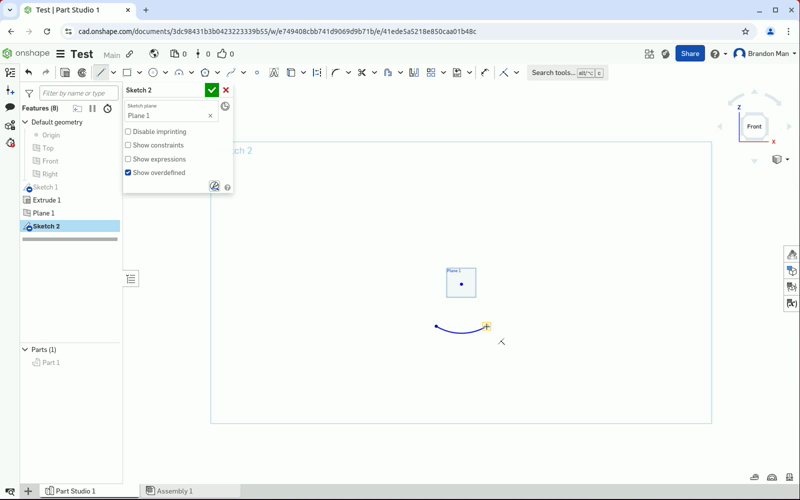
key_down(shift)
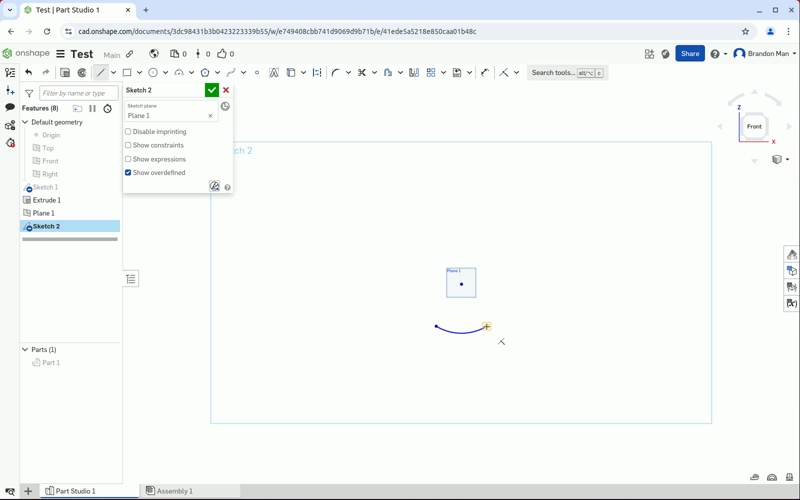
mouse_move(516, 326)
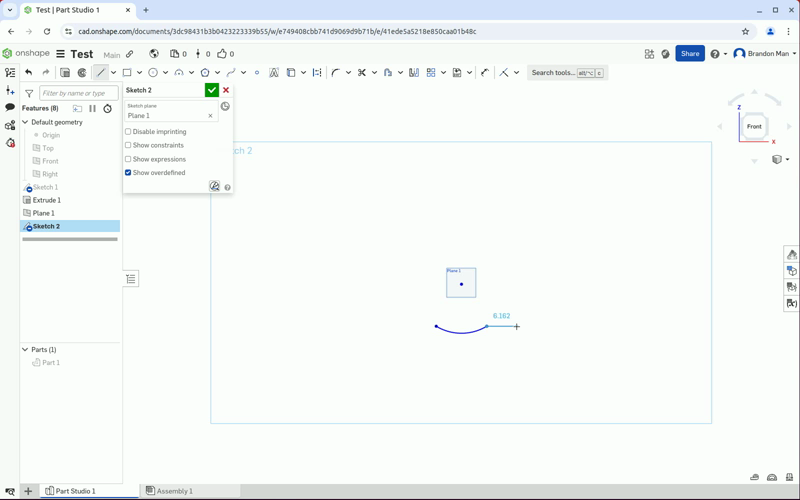
mouse_move(486, 282)
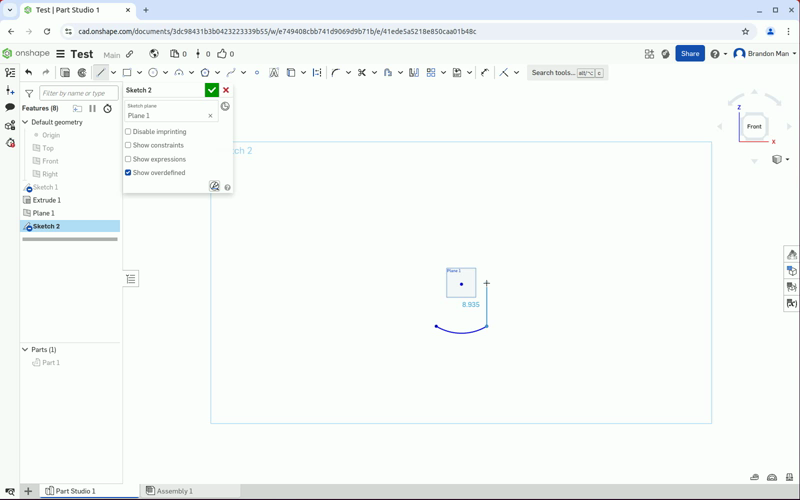
click(486, 282)
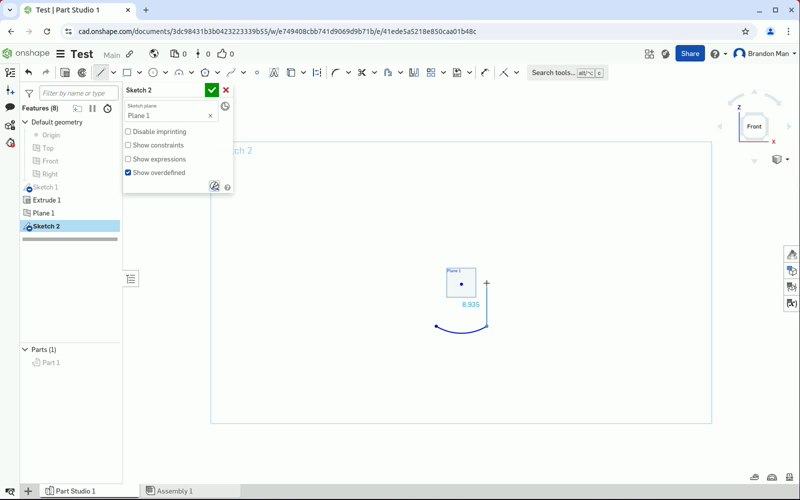
key_up(shift)
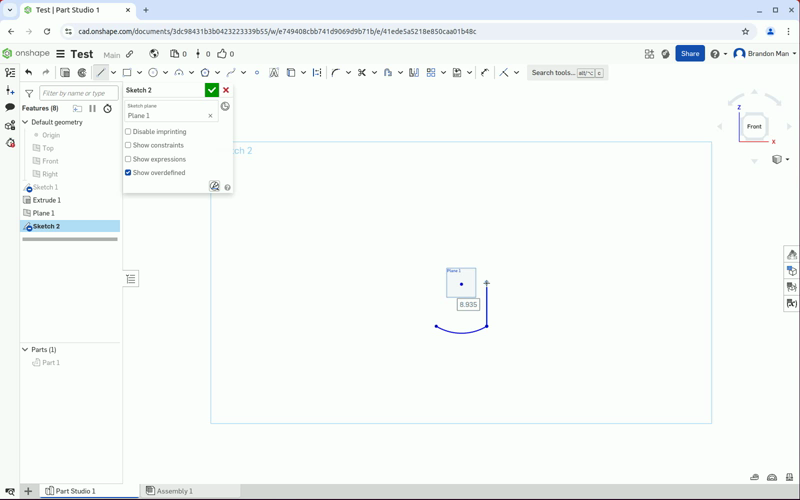
key_down(shift)
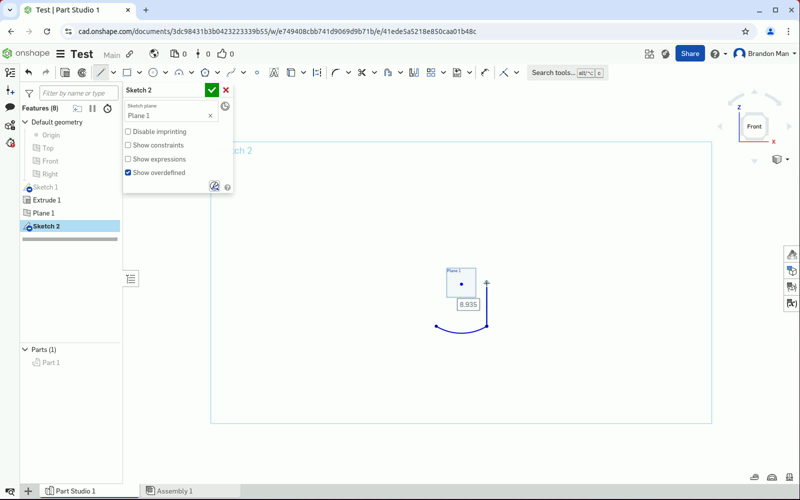
mouse_move(516, 282)
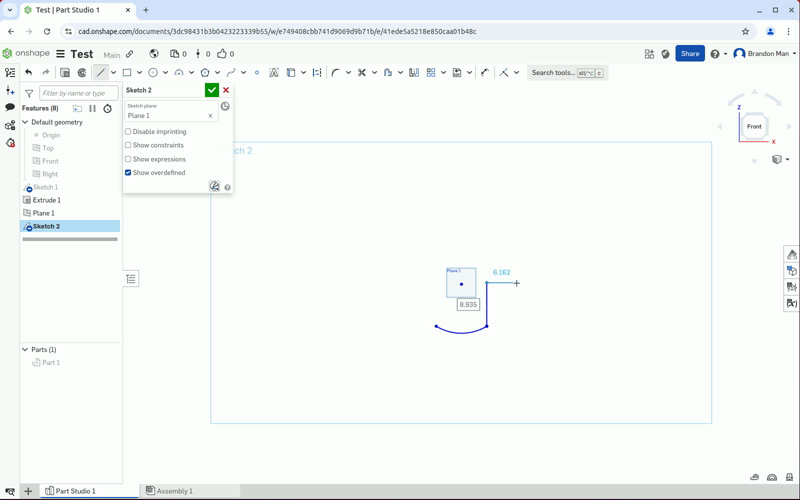
mouse_move(486, 239)
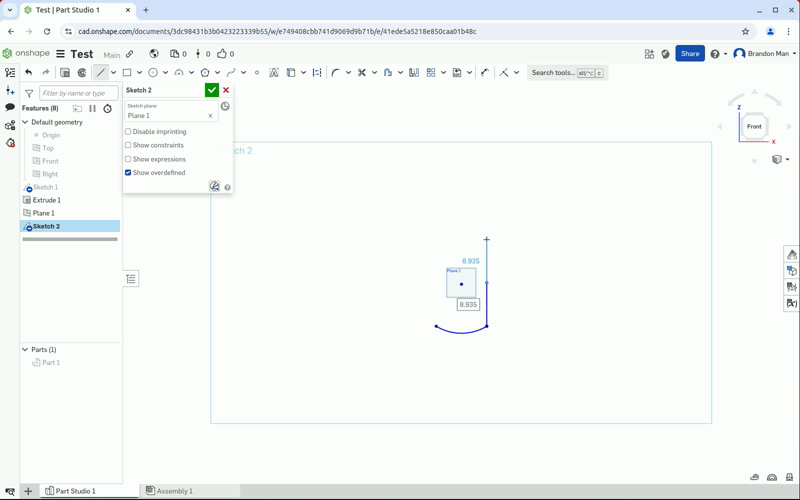
click(486, 239)
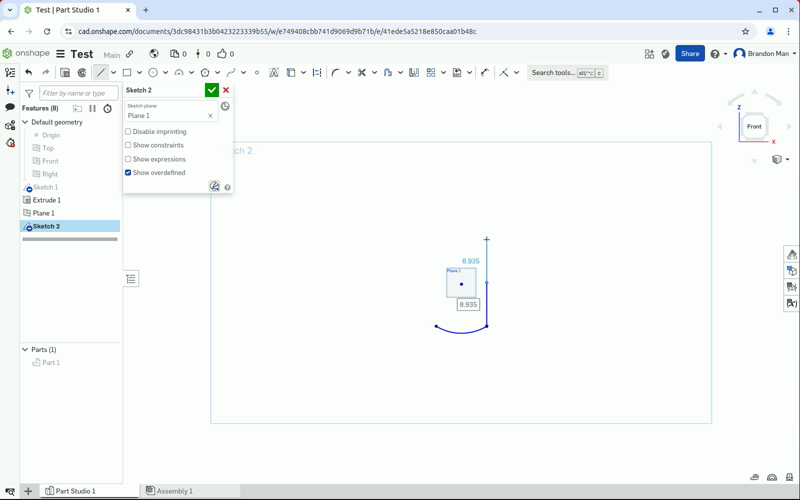
key_up(shift)
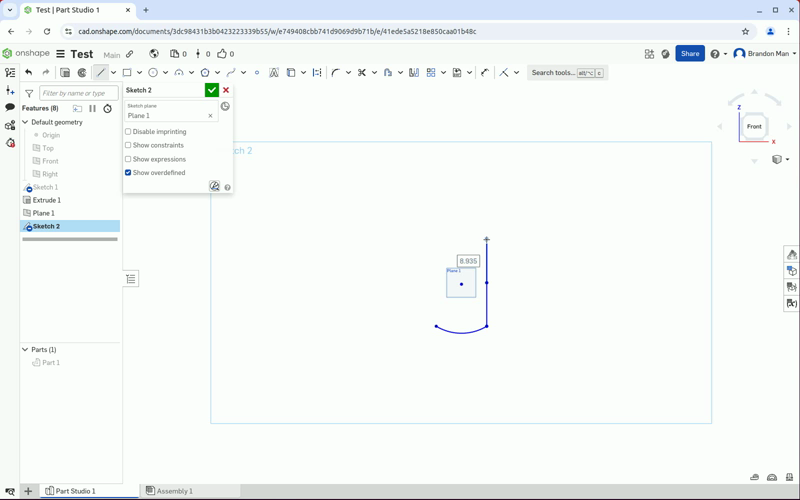
key(esc)
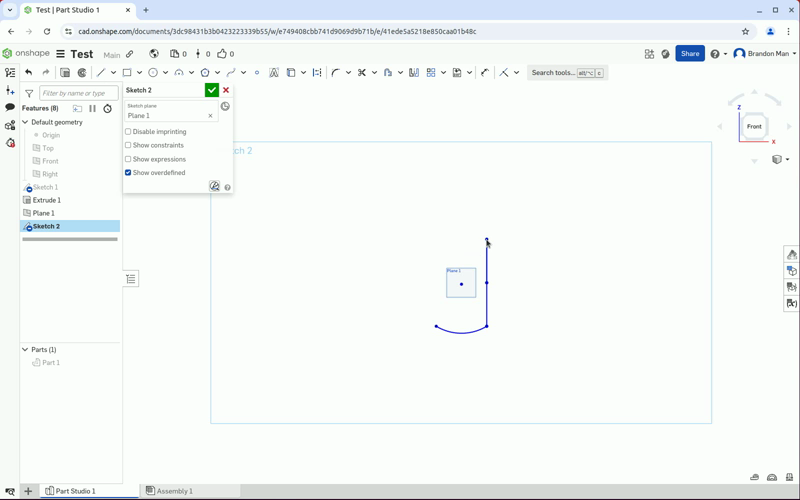
key(a)
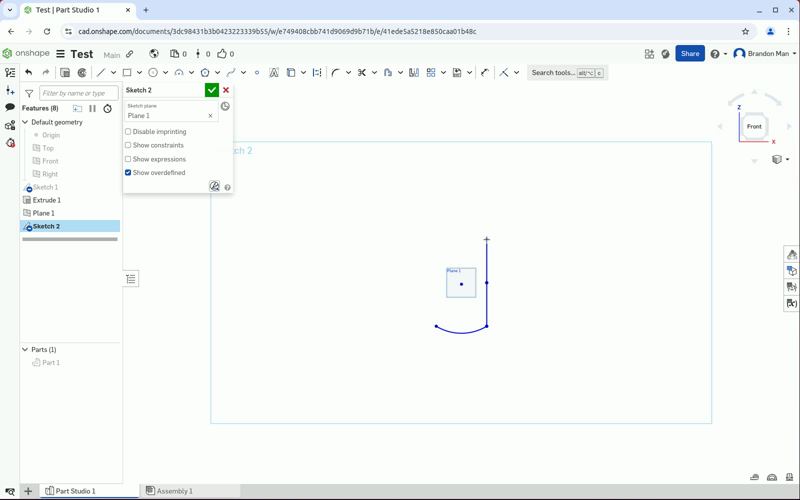
mouse_move(486, 239)
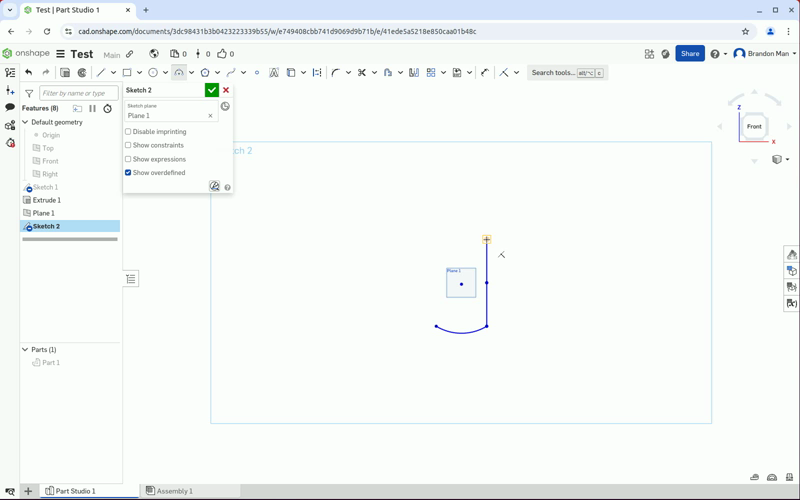
click(486, 239)
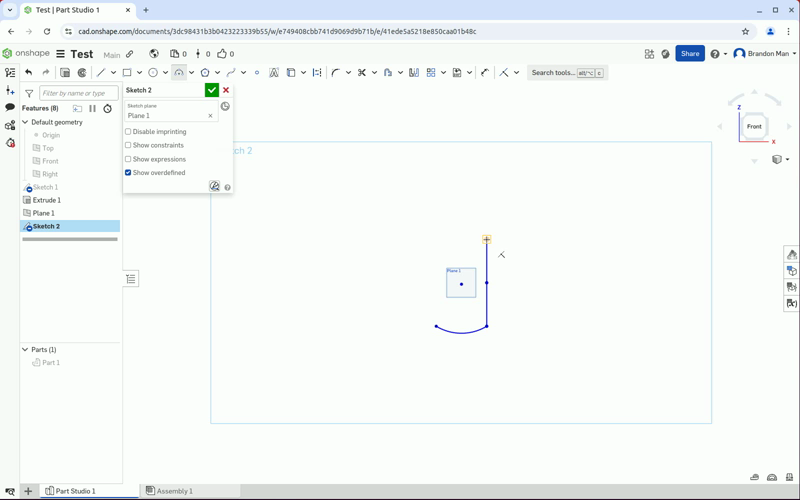
key_down(shift)
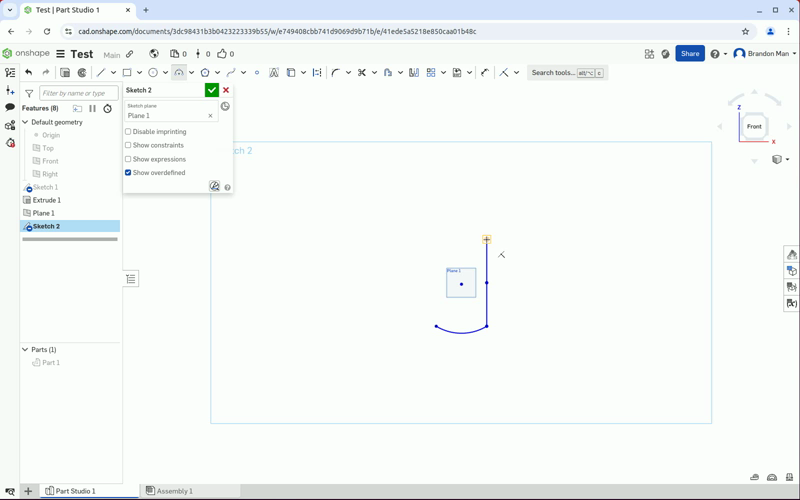
mouse_move(436, 239)
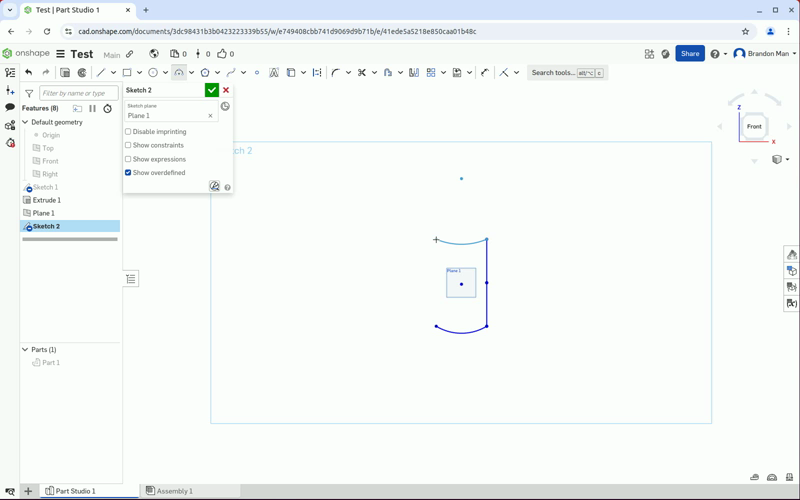
click(436, 239)
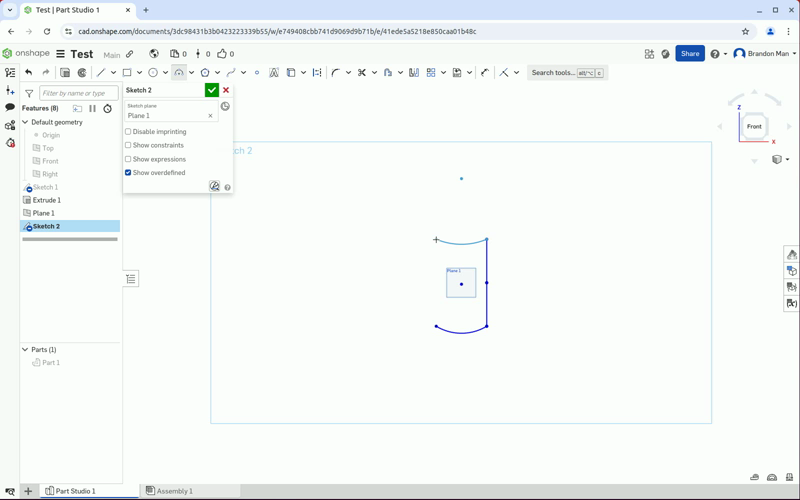
mouse_move(461, 232)
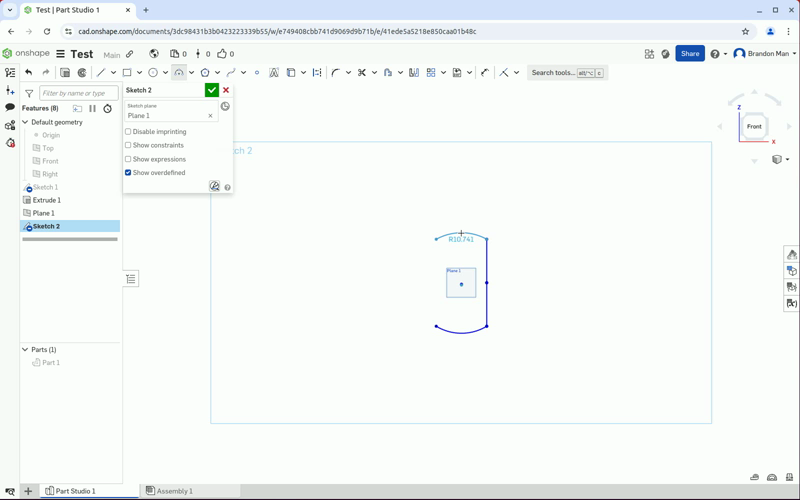
click(461, 232)
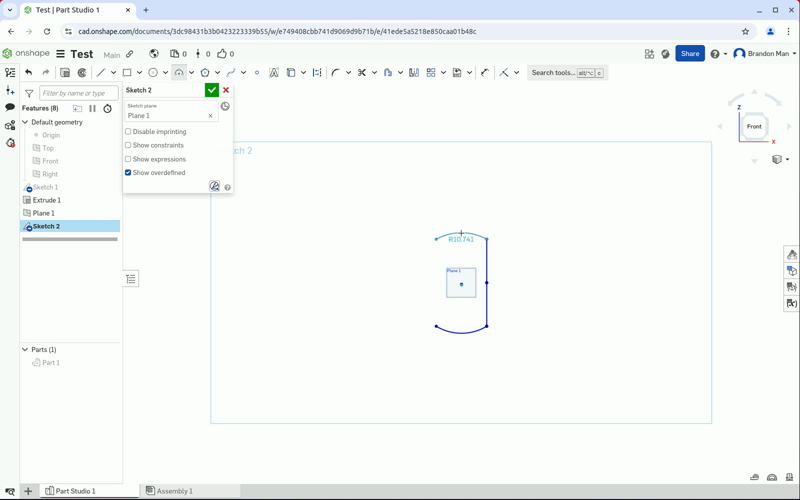
key_up(shift)
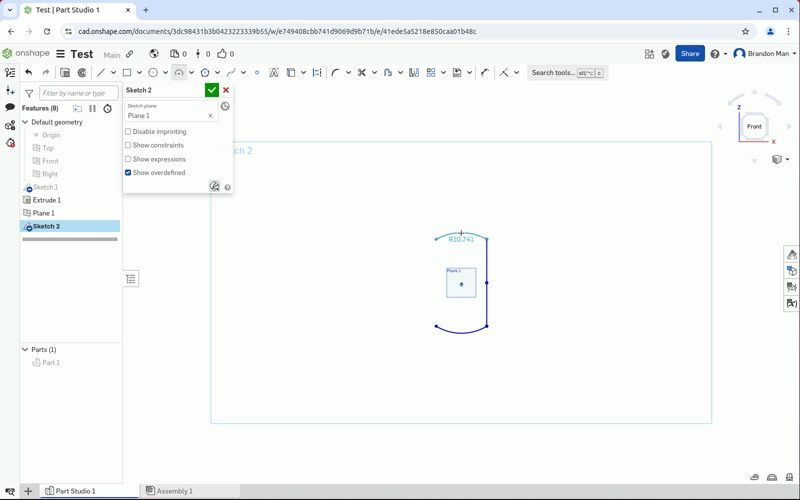
key(esc)
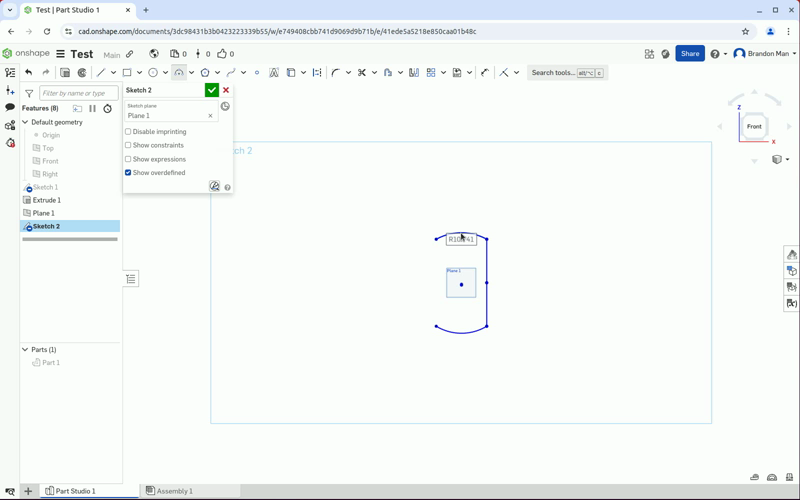
key(l)
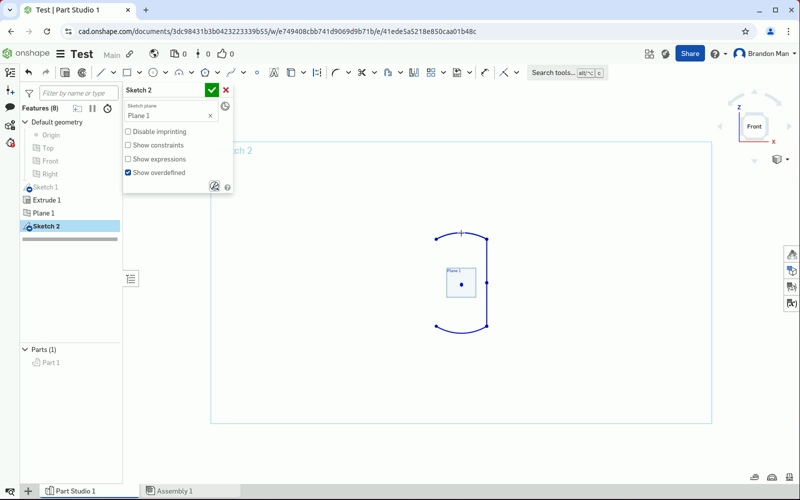
mouse_move(436, 239)
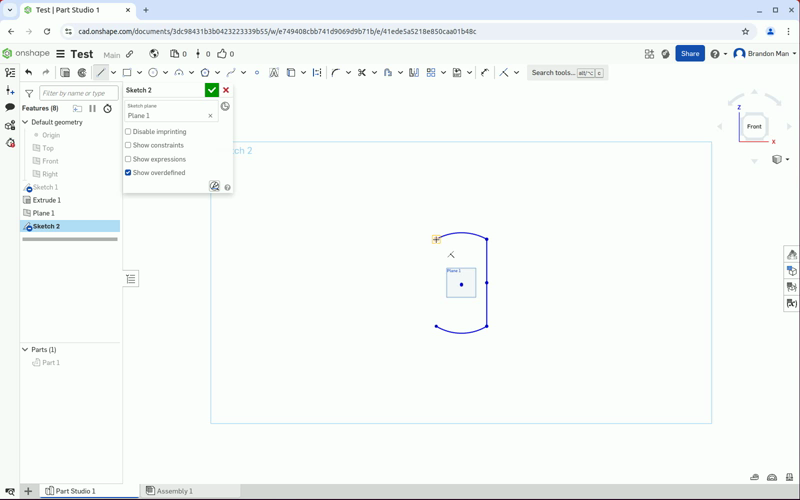
click(436, 239)
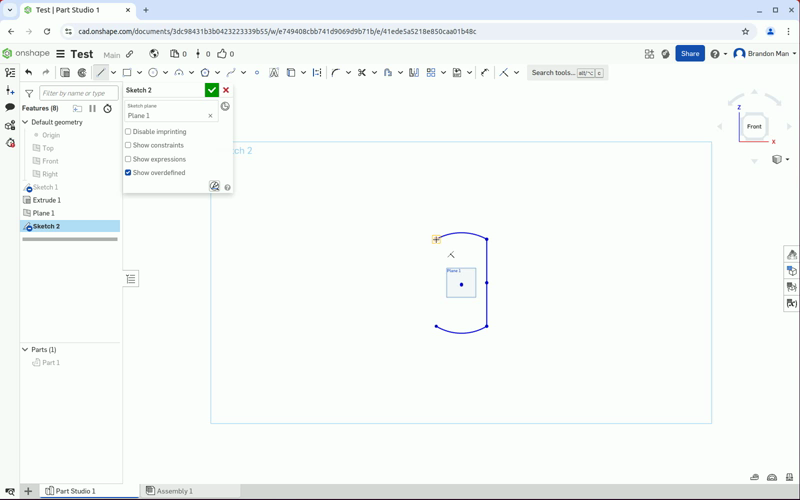
key_down(shift)
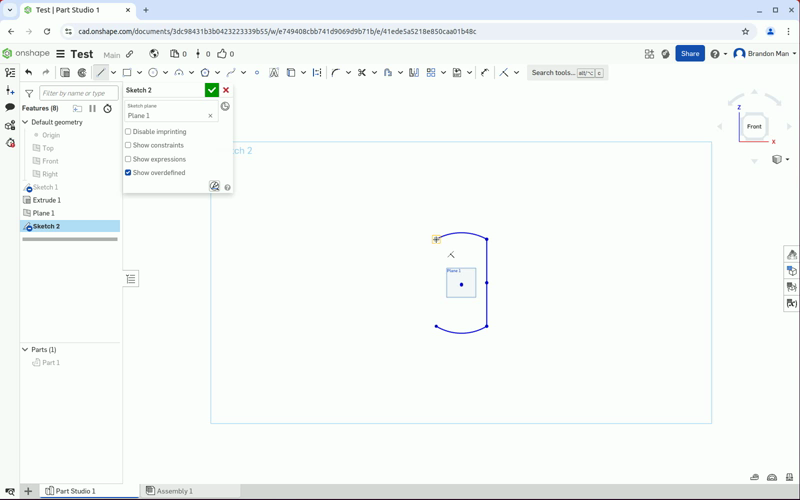
mouse_move(466, 239)
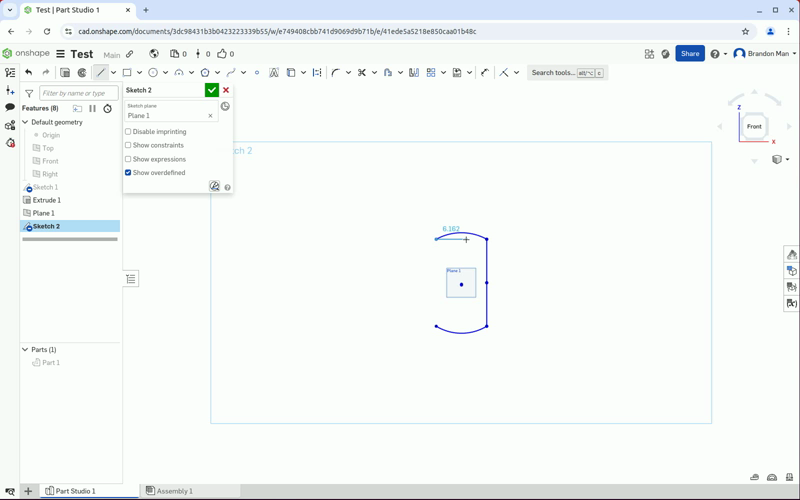
mouse_move(436, 282)
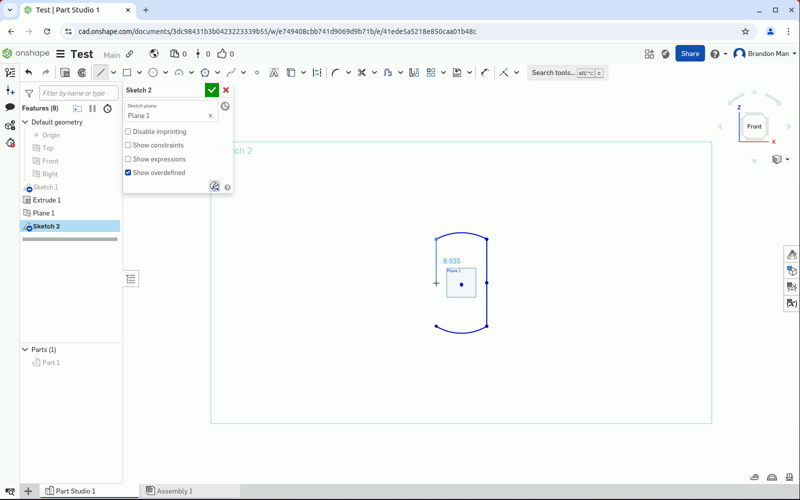
click(436, 282)
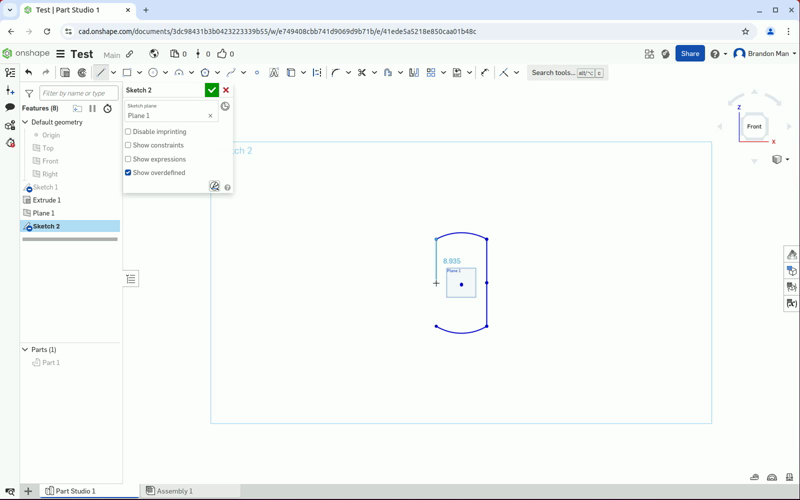
key_up(shift)
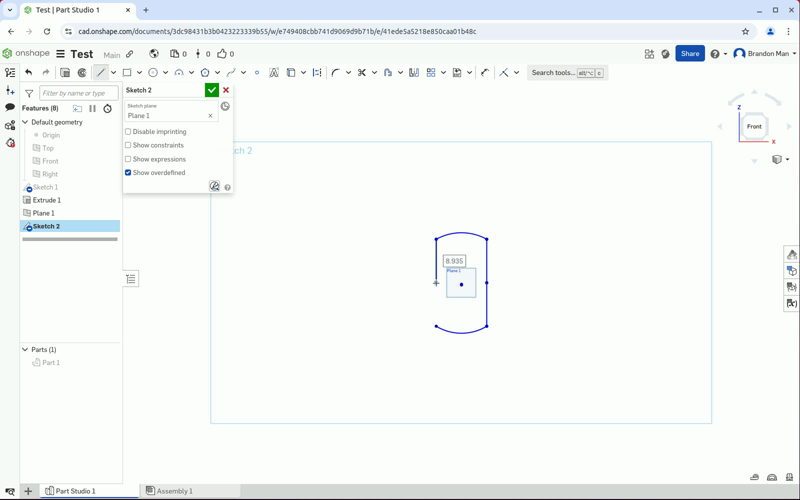
mouse_move(466, 282)
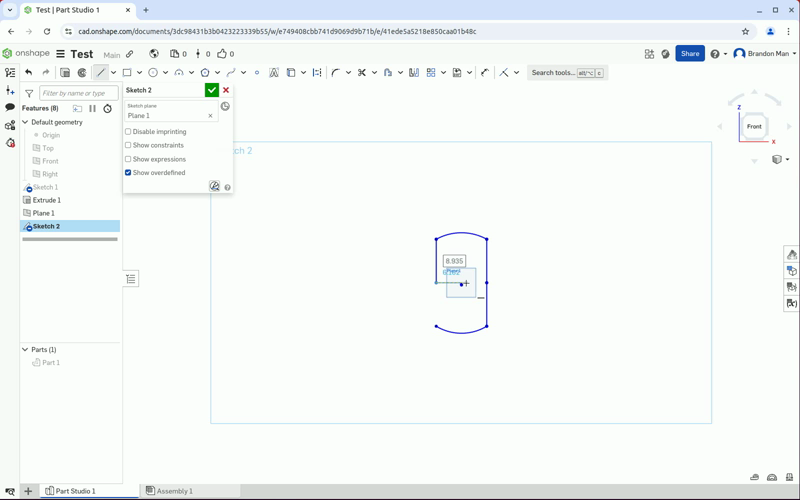
key_down(shift)
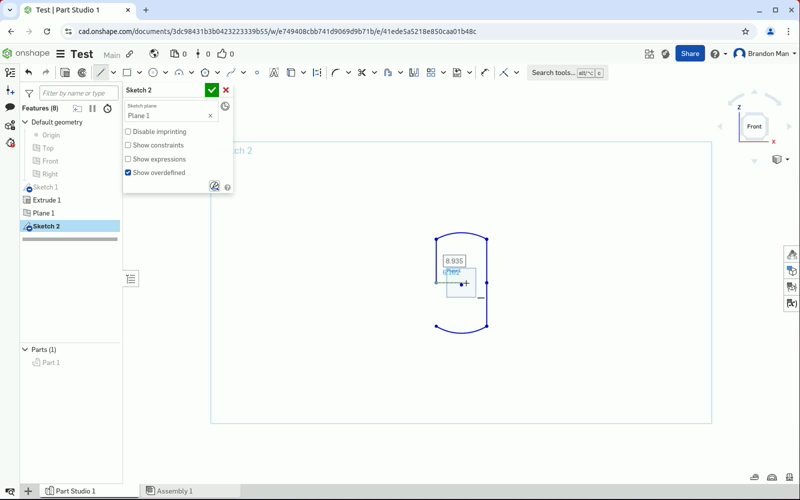
mouse_move(436, 326)
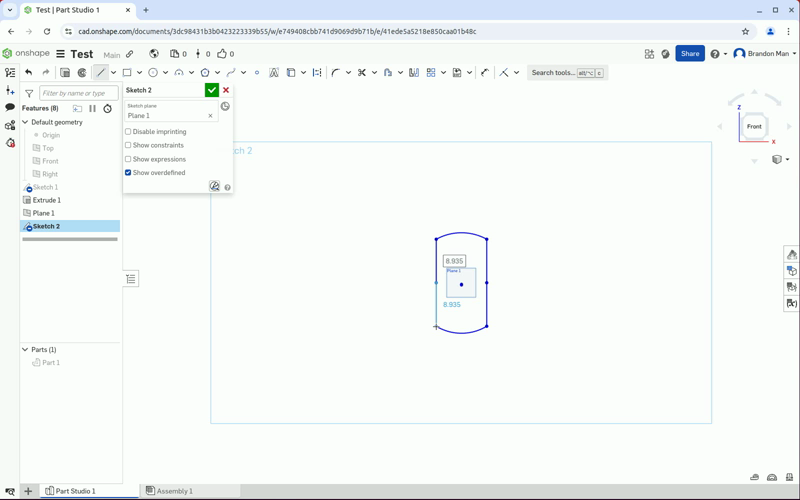
key_up(shift)
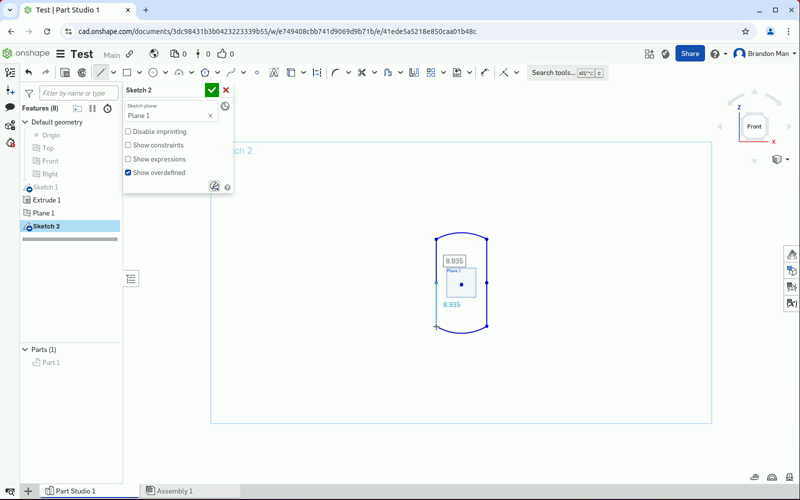
click(436, 326)
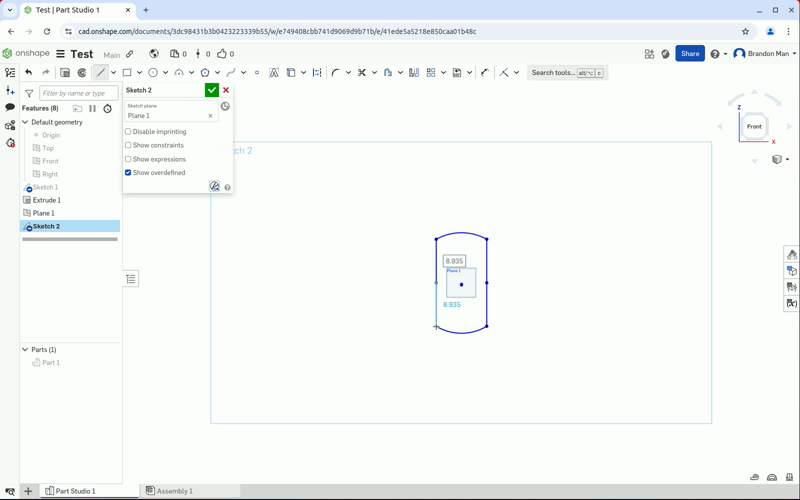
key(esc)
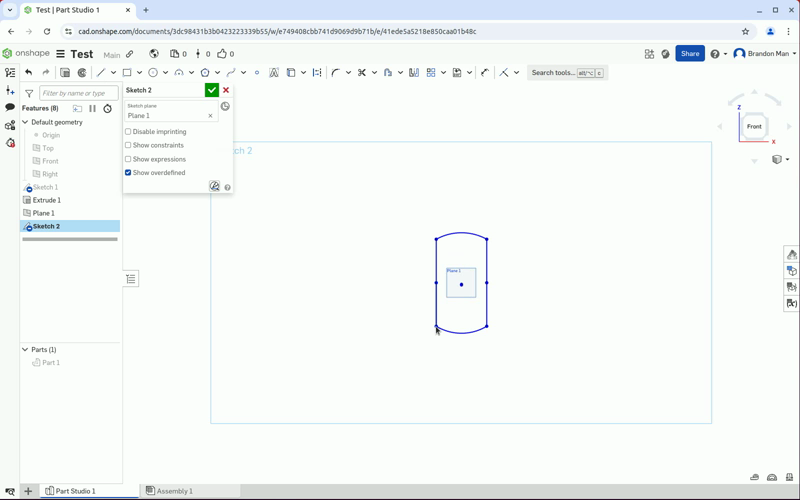
mouse_move(478, 305)
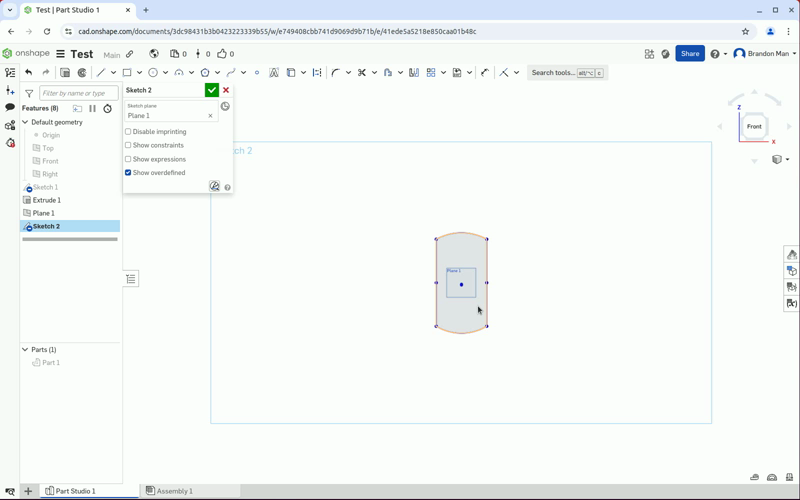
click(478, 305)
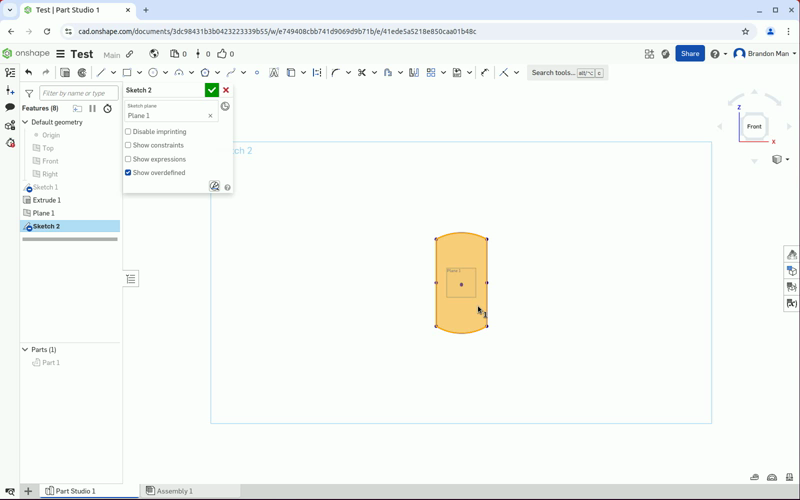
mouse_move(73, 352)
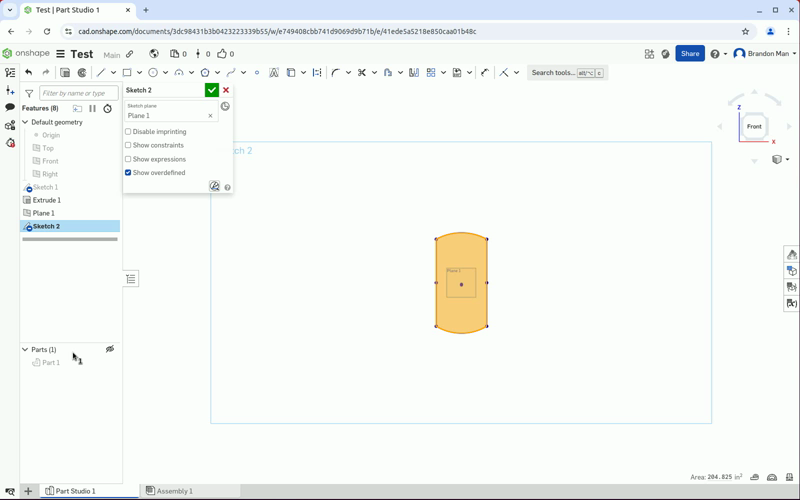
key(shift+y)
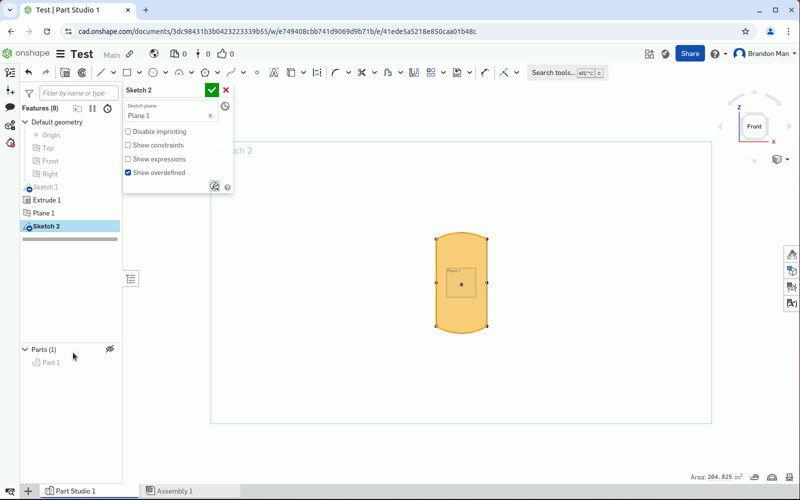
key(shift+e)
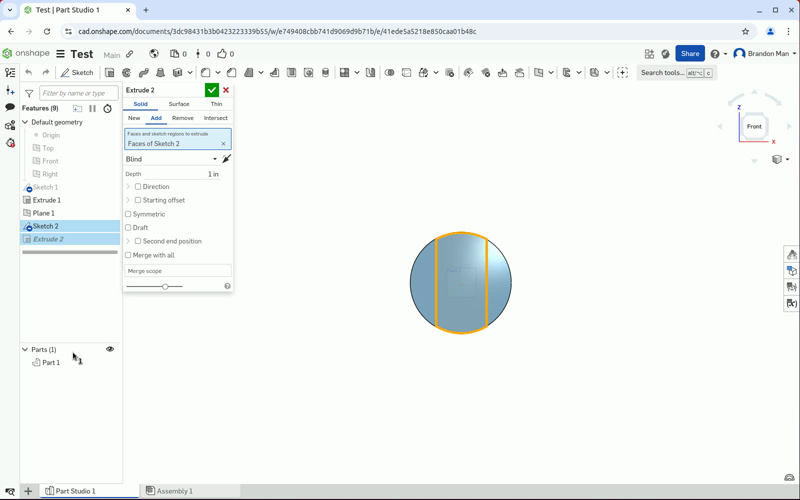
mouse_move(143, 106)
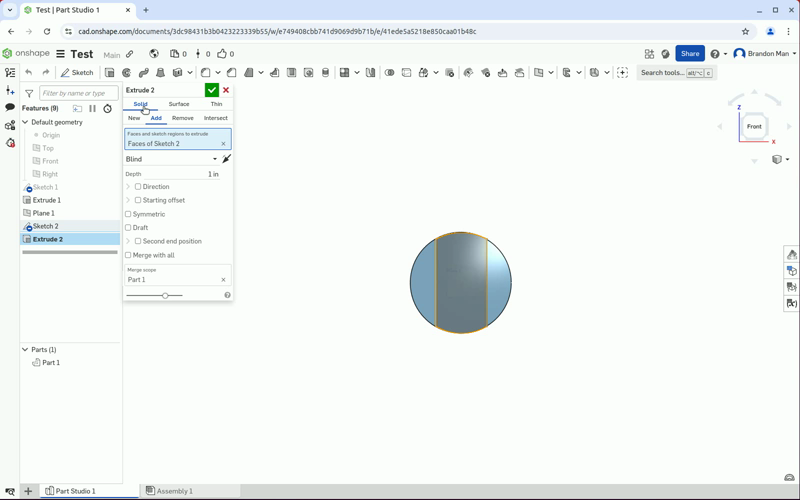
click(143, 106)
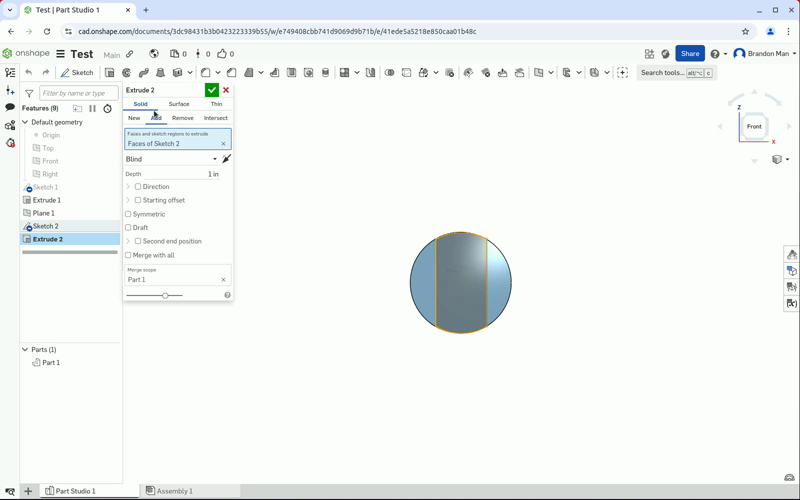
mouse_move(186, 120)
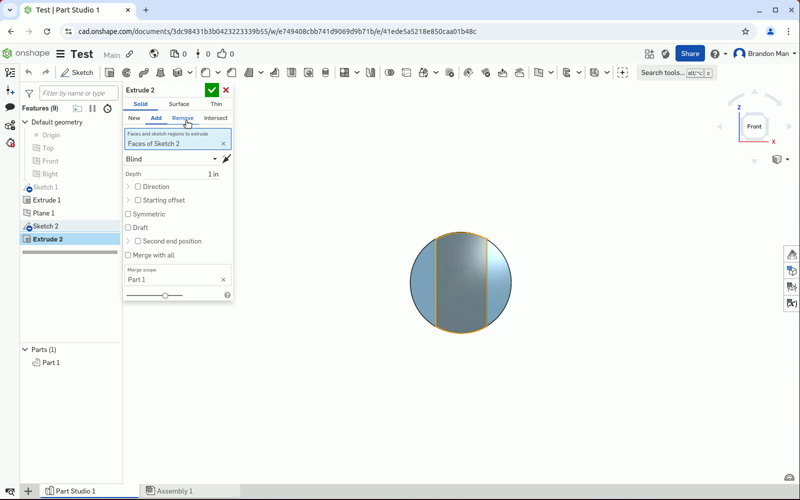
click(186, 120)
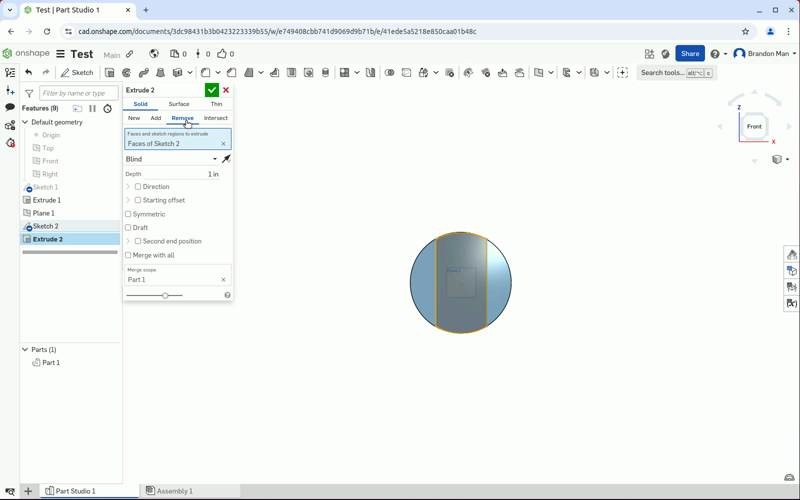
key(tab, 4)
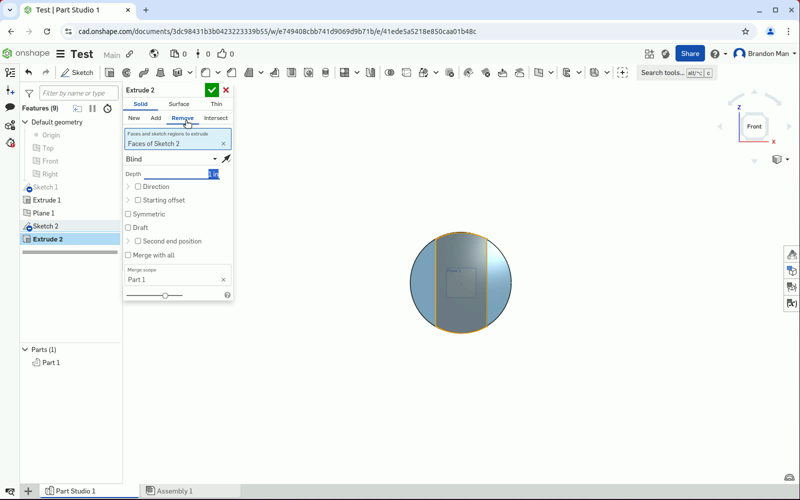
text(12.758)
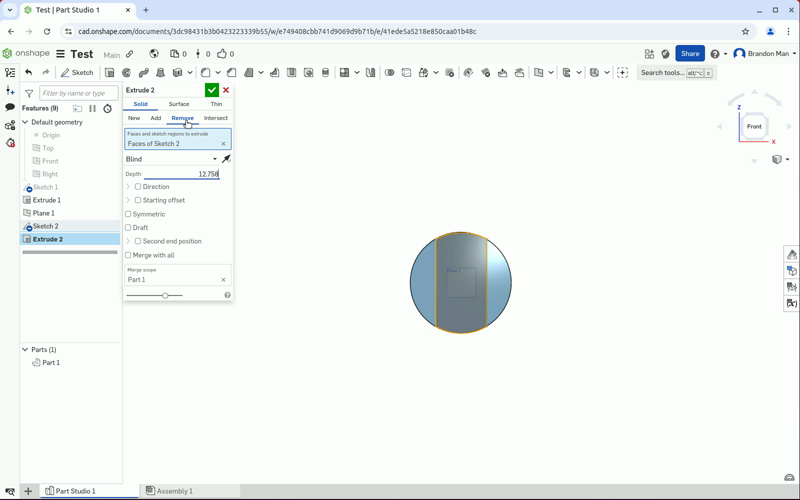
key(tab, 6)
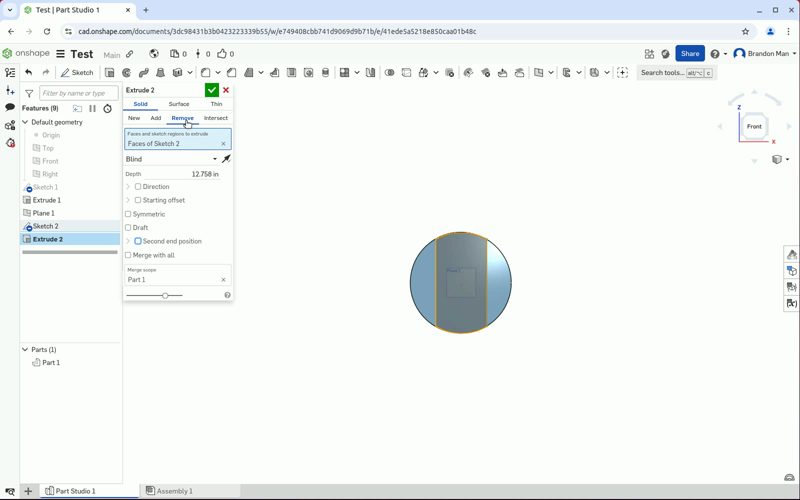
key(space)
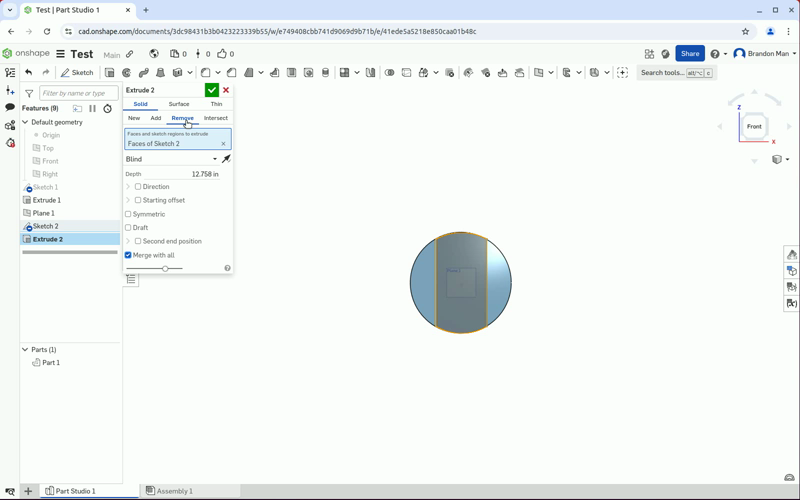
key(enter)
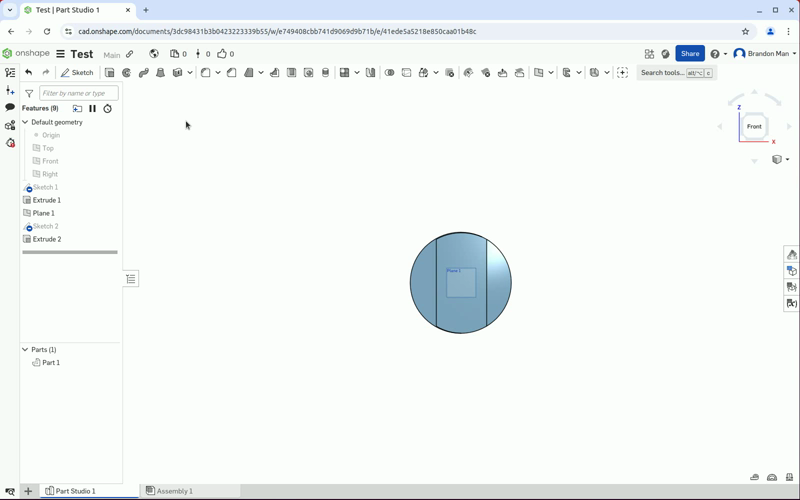
key(shift+h)
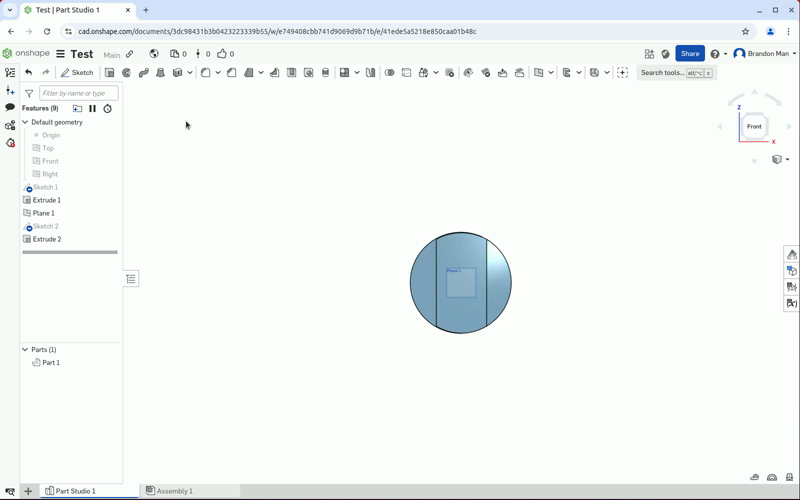
key(shift+h)
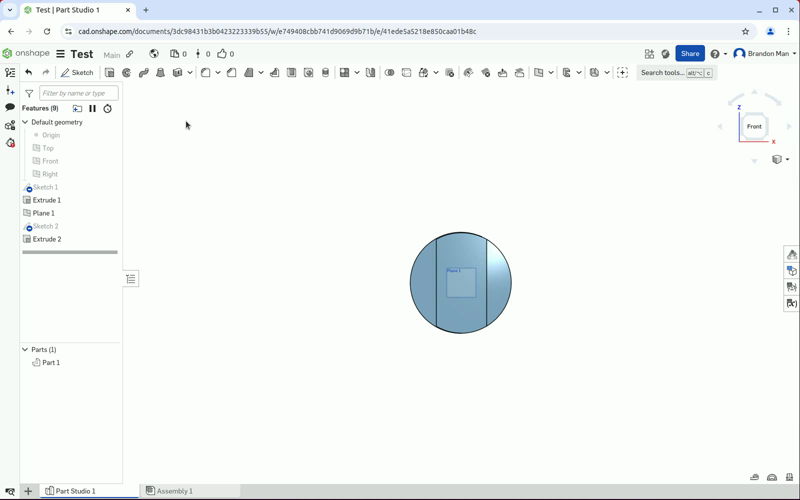
key(shift+7)
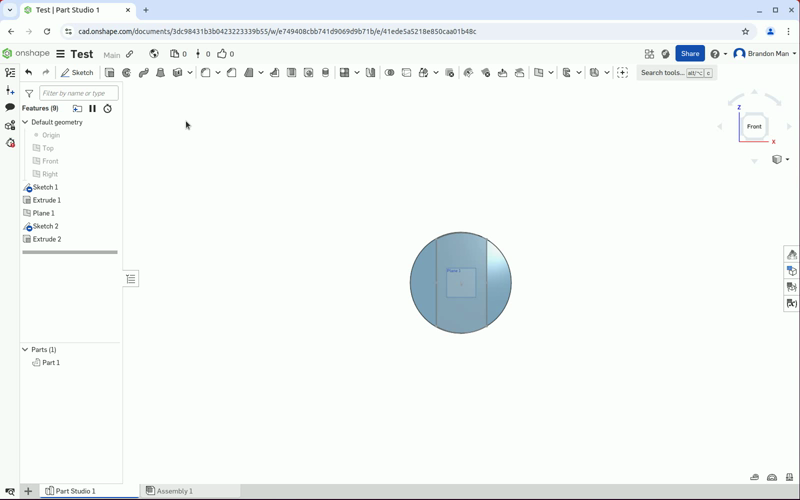
key(left, 2)
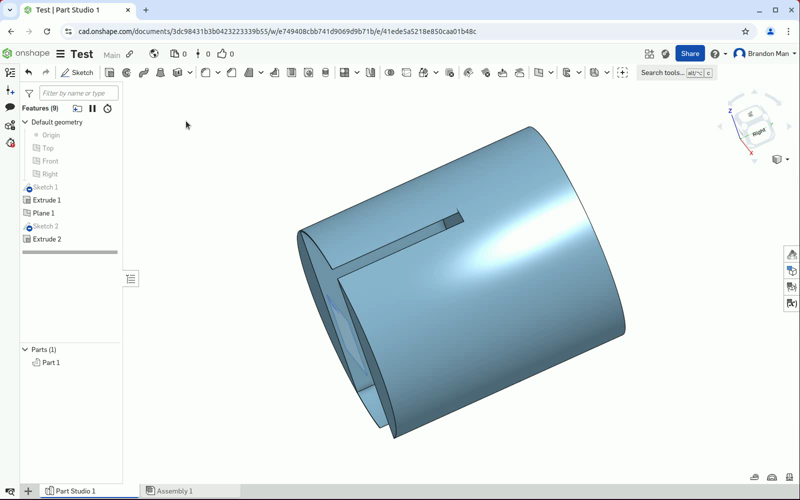
key(down, 2)
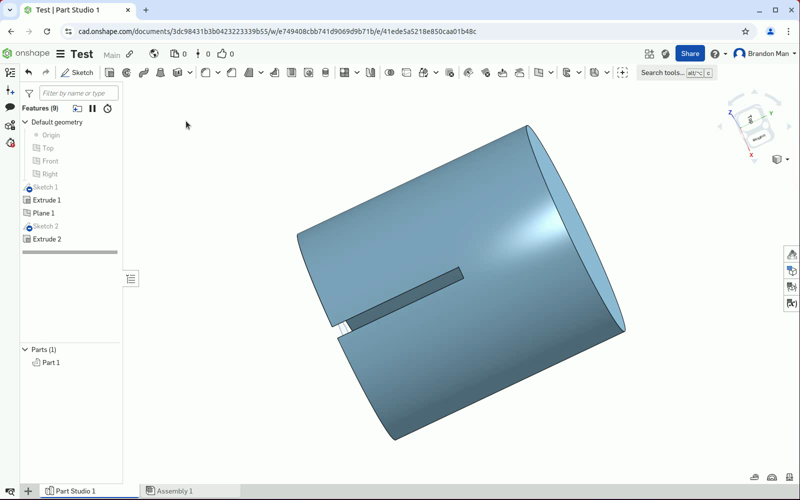
key(up, 2)
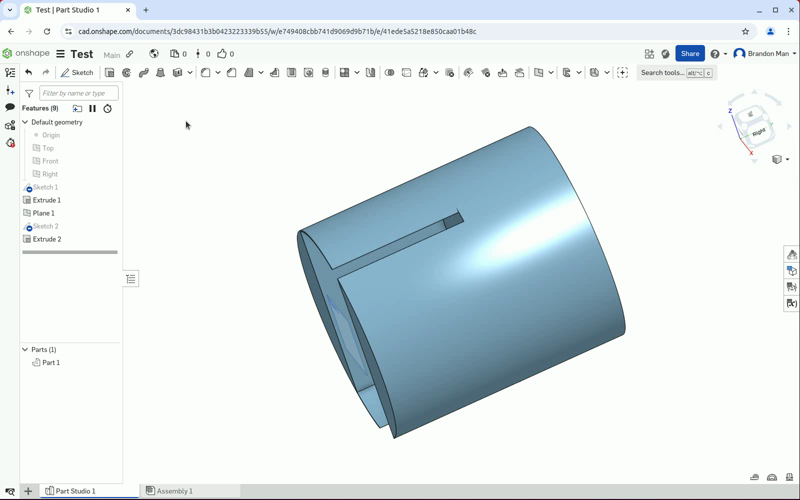
key(right, 2)
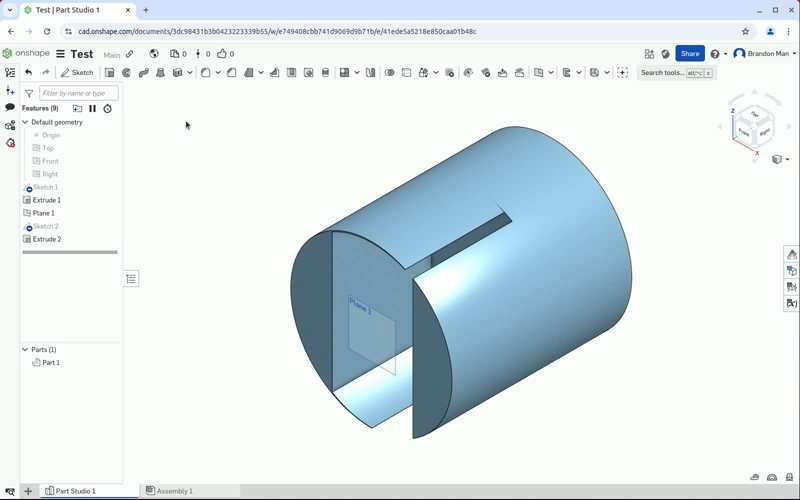
mouse_move(73, 189)
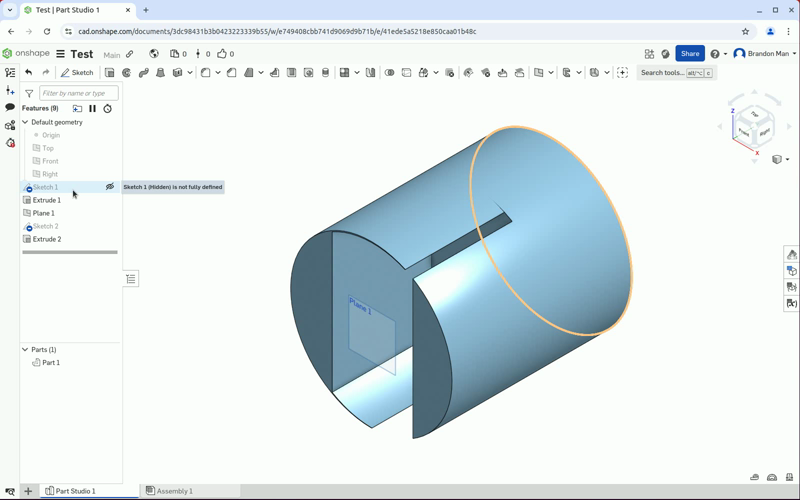
click(73, 189)